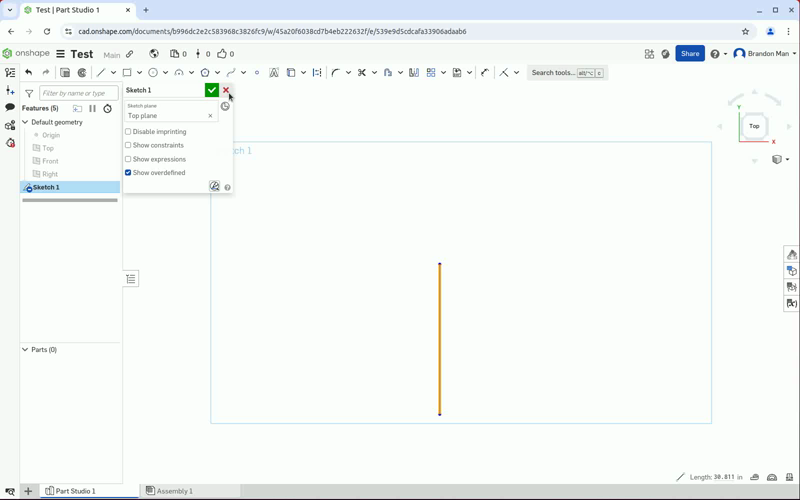
key(shift+h)
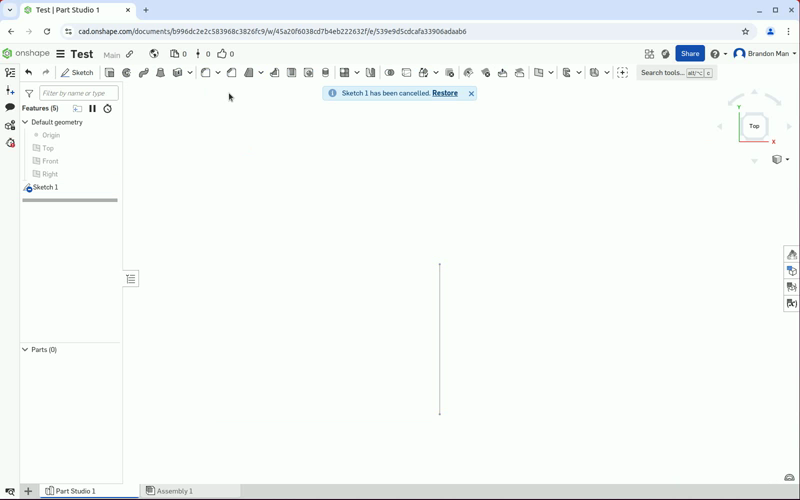
key(shift+s)
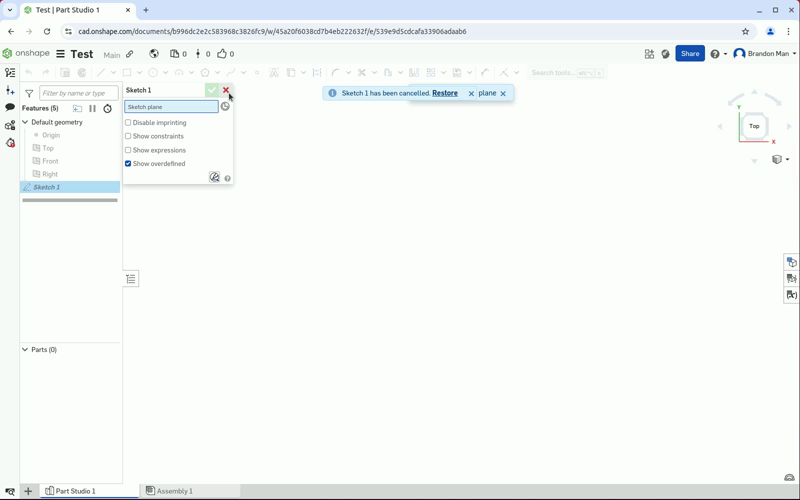
mouse_move(73, 150)
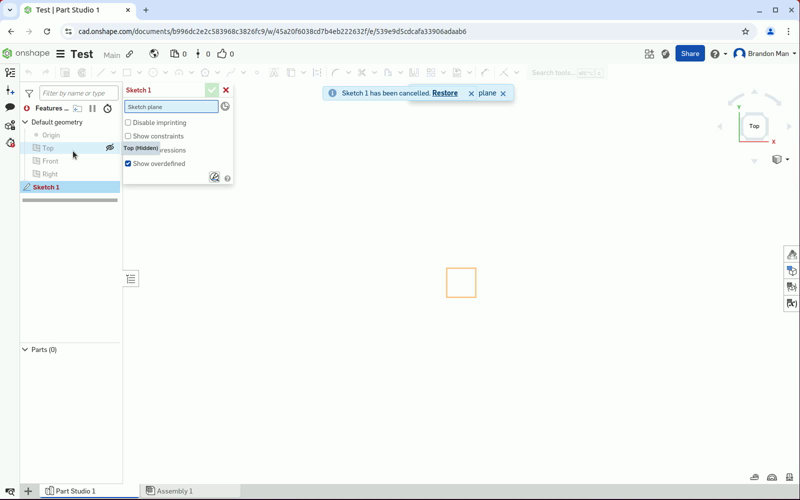
click(73, 150)
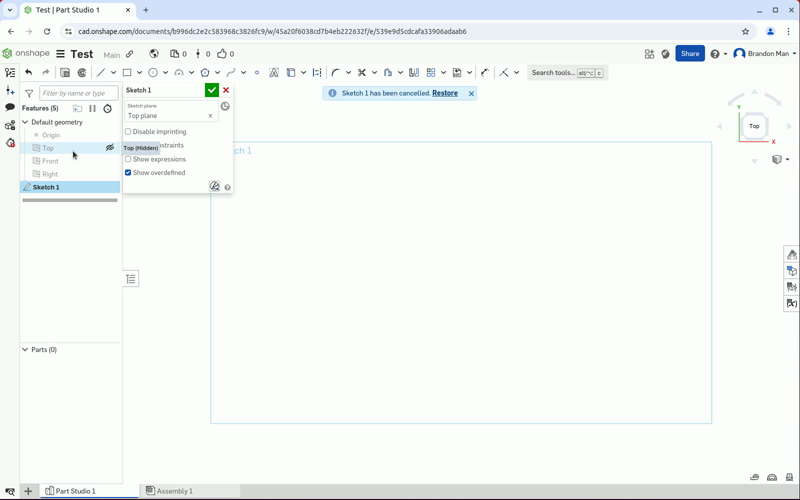
mouse_move(73, 352)
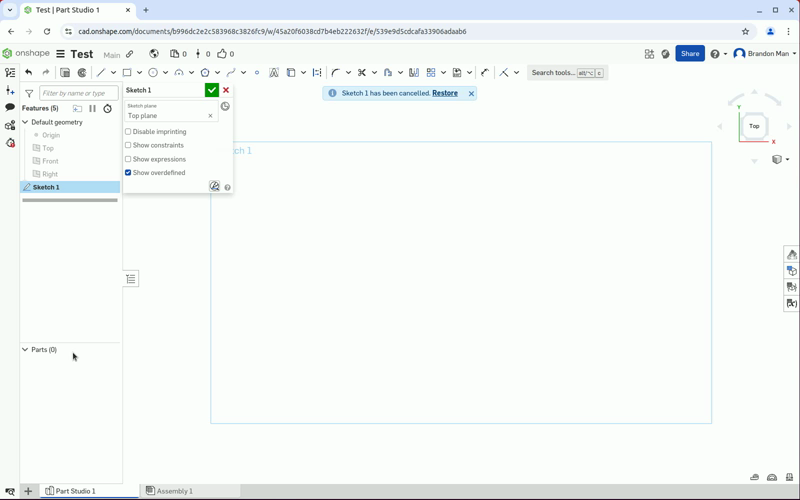
key(y)
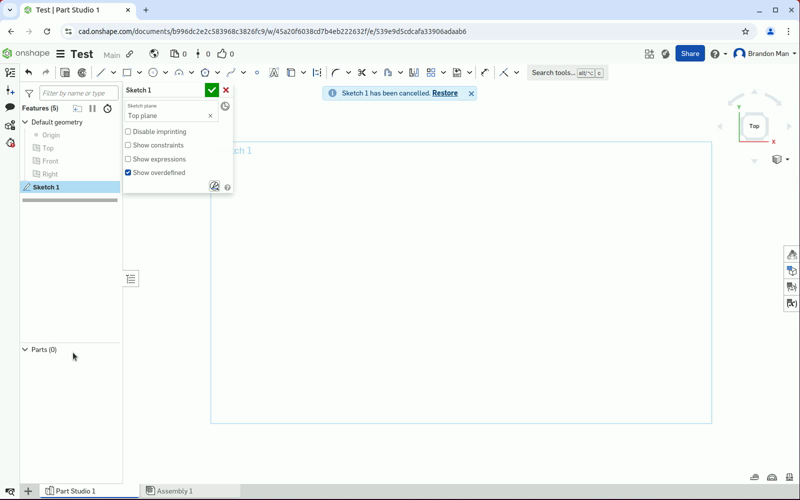
key(l)
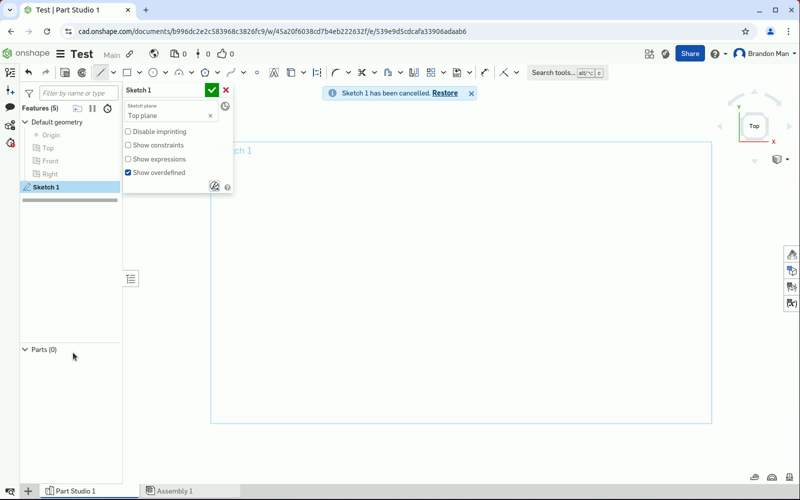
key_down(shift)
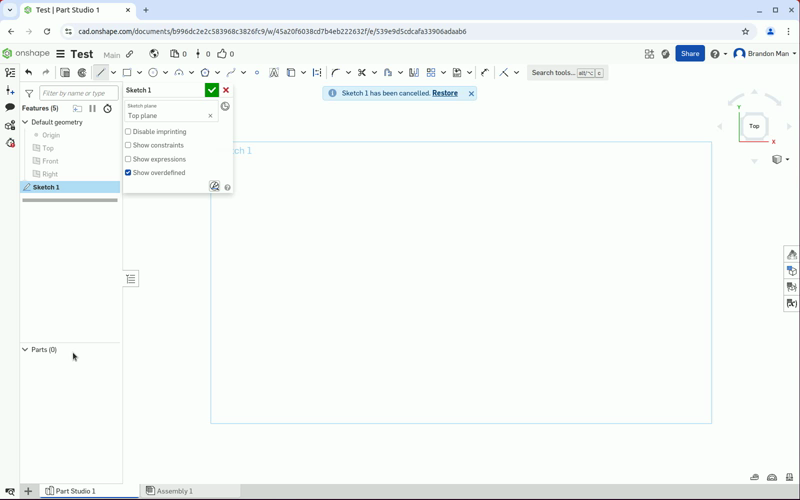
mouse_move(460, 395)
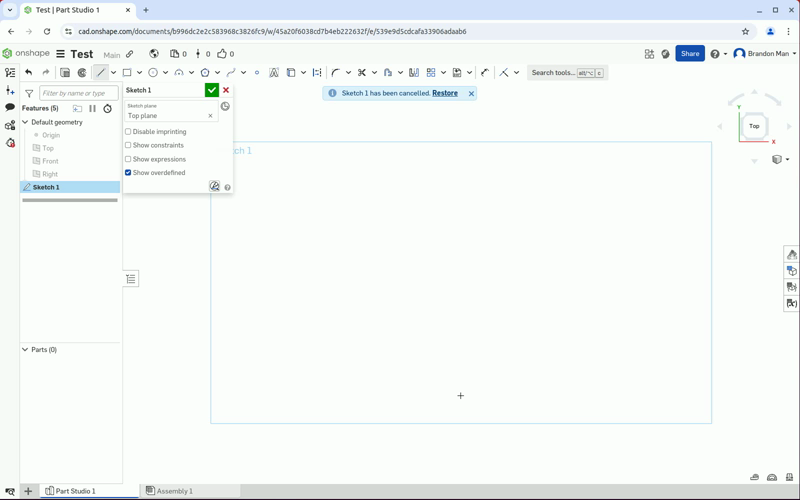
click(460, 395)
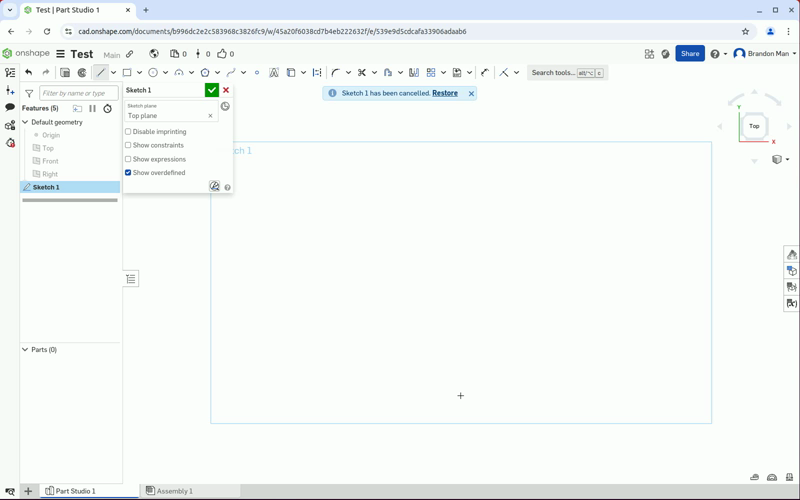
key_up(shift)
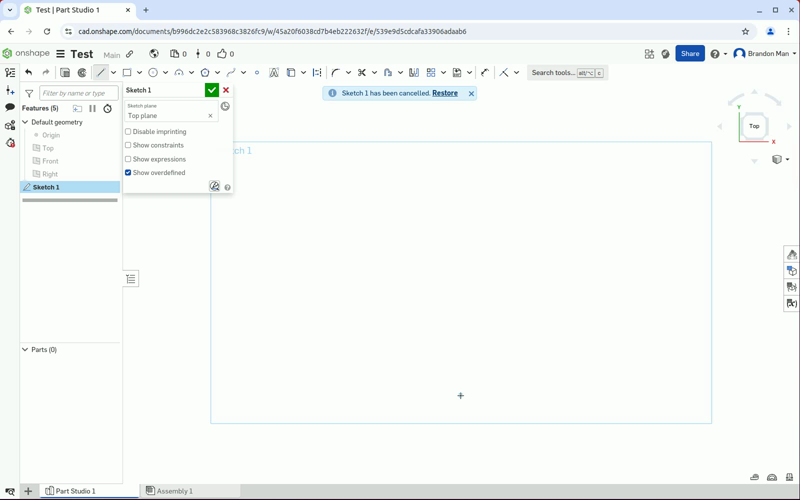
key_down(shift)
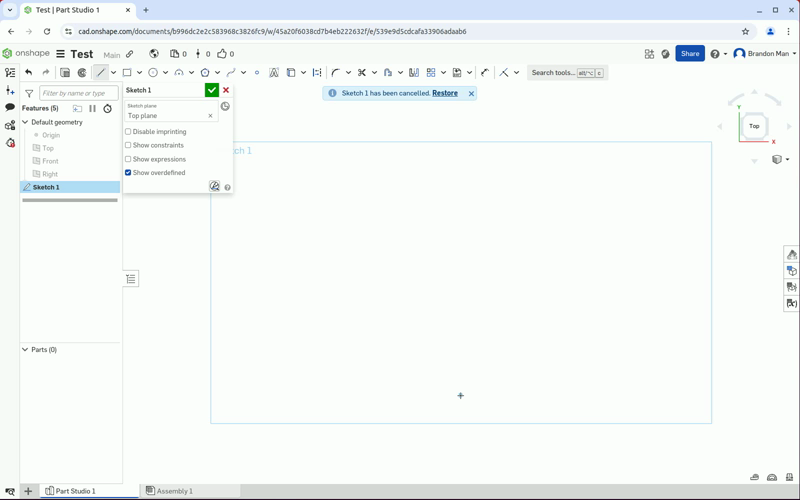
mouse_move(573, 395)
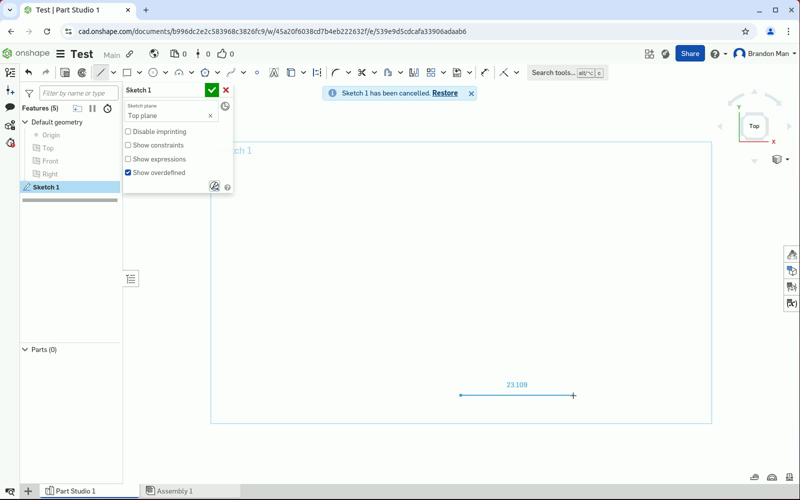
click(573, 395)
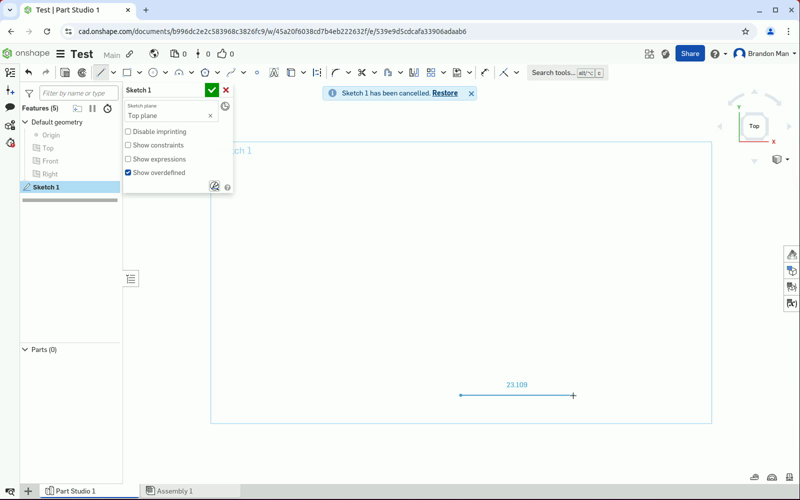
key_up(shift)
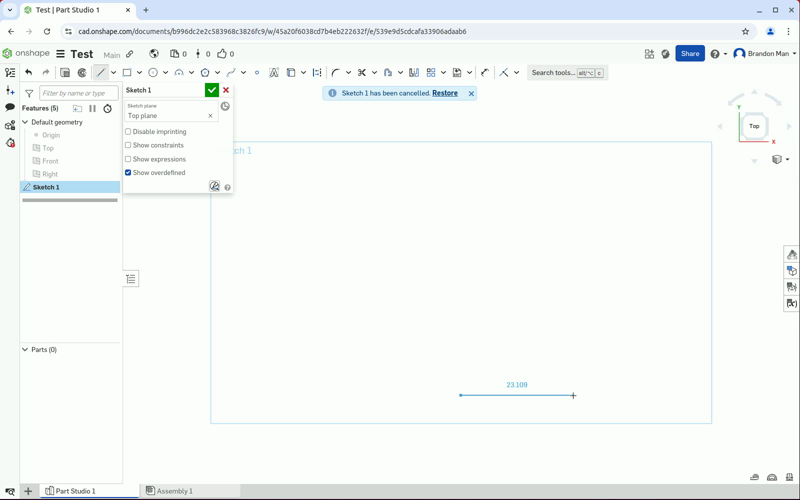
key_down(shift)
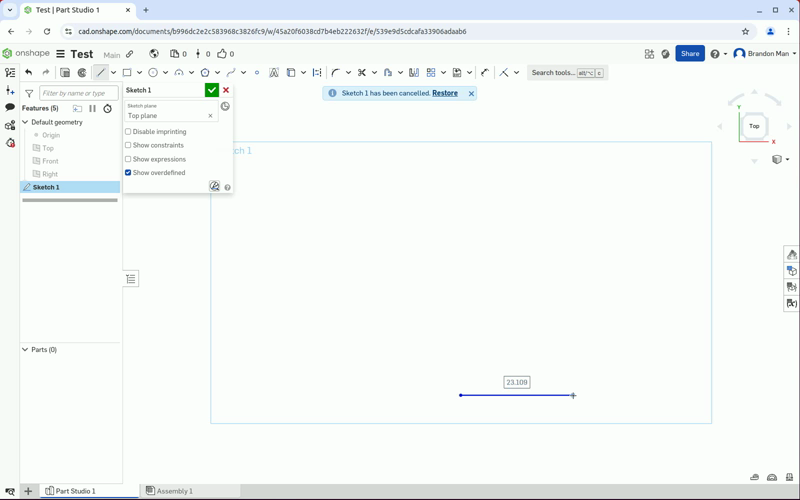
mouse_move(573, 282)
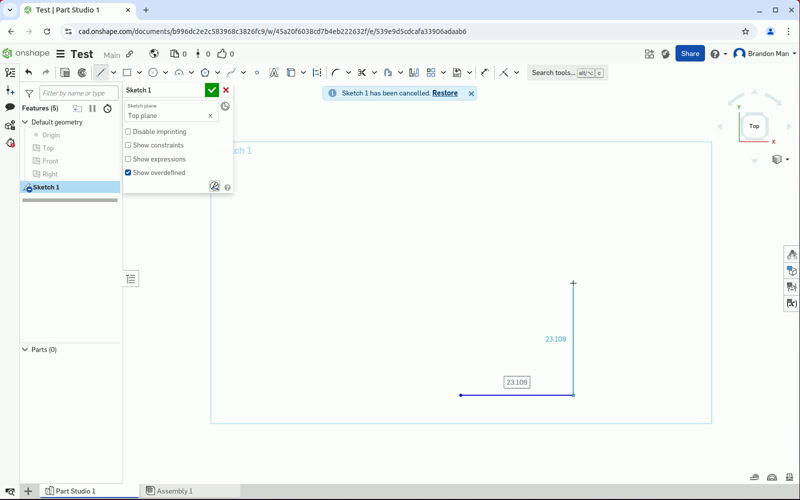
click(573, 282)
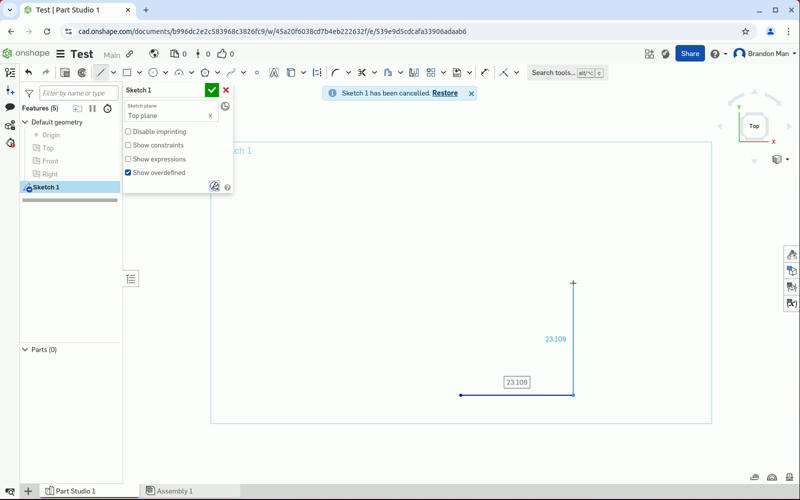
key_up(shift)
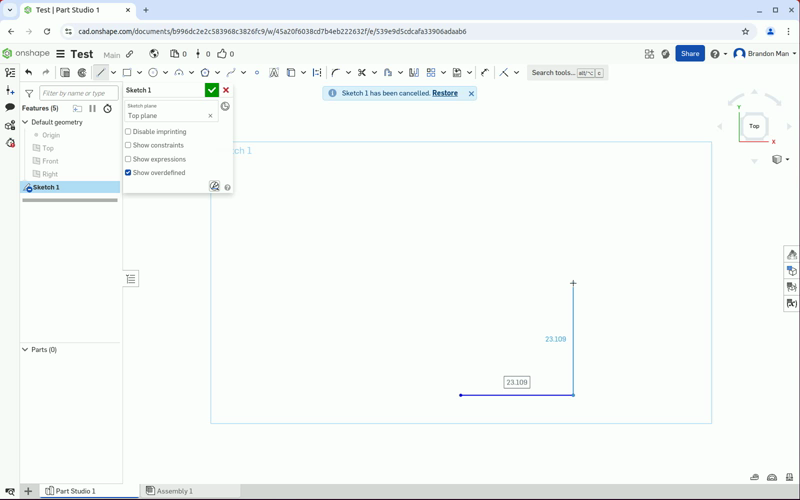
key_down(shift)
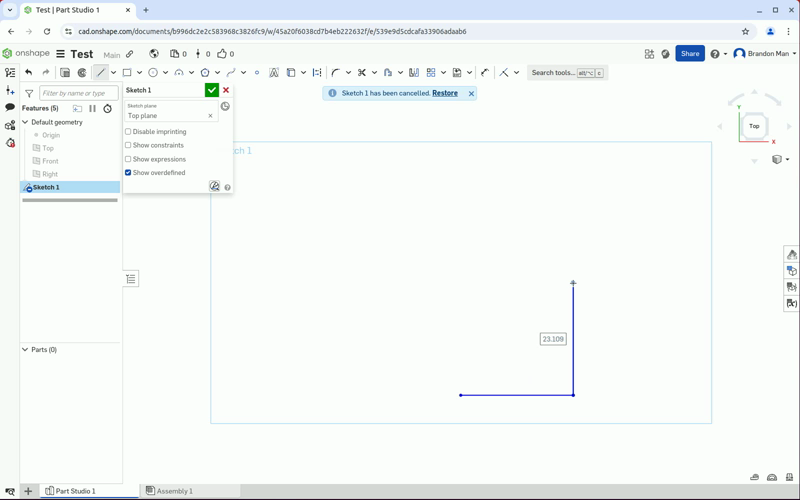
mouse_move(460, 282)
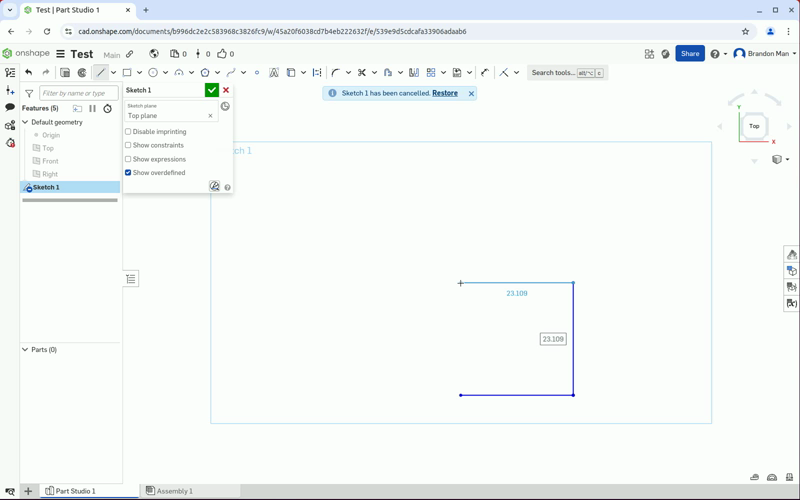
click(460, 282)
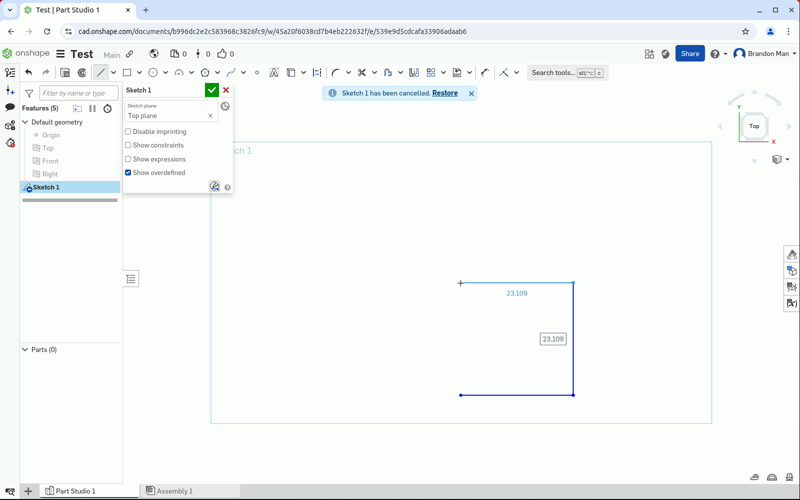
key_up(shift)
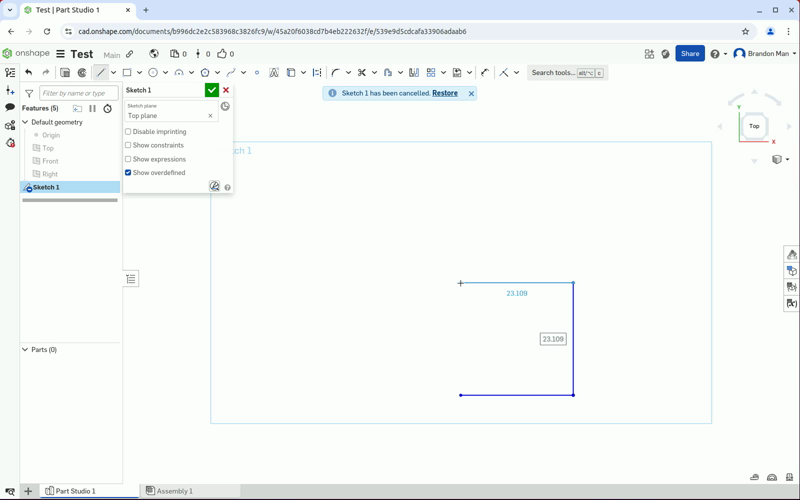
key_down(shift)
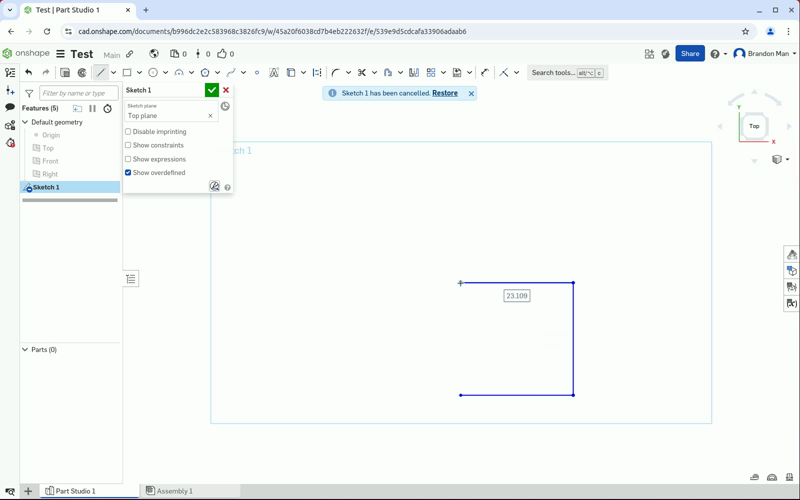
mouse_move(460, 395)
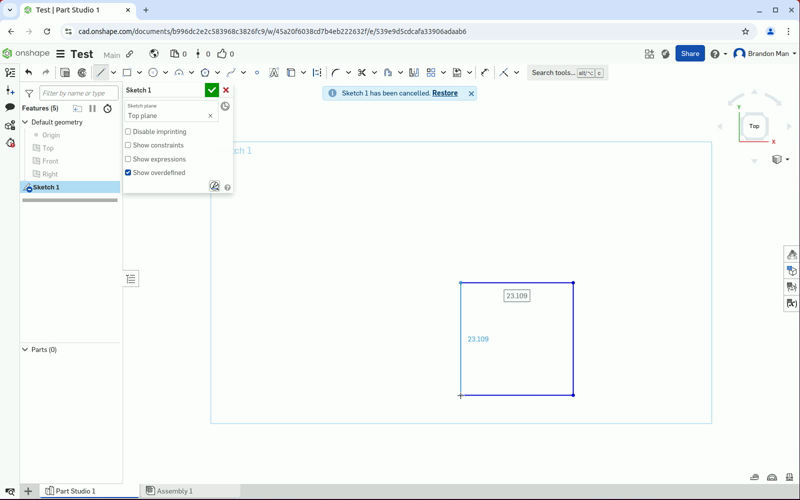
key_up(shift)
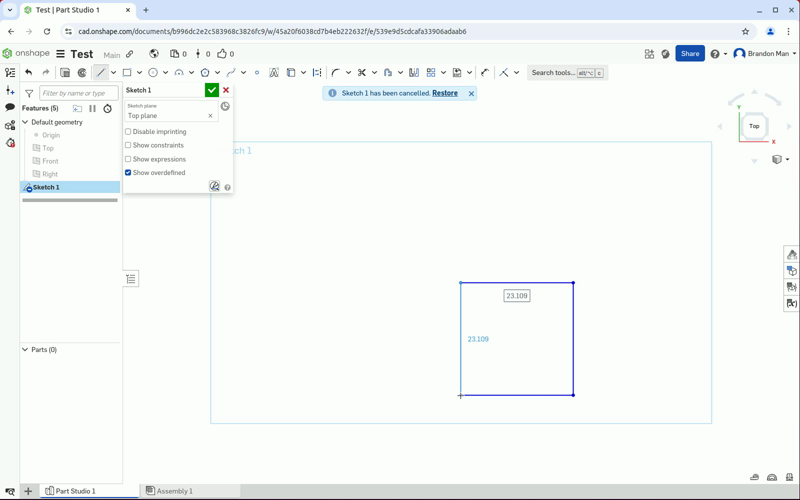
click(460, 395)
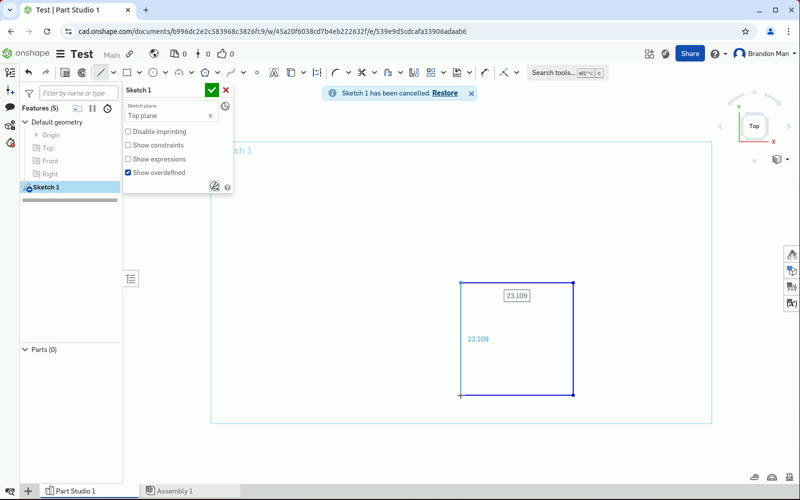
key(esc)
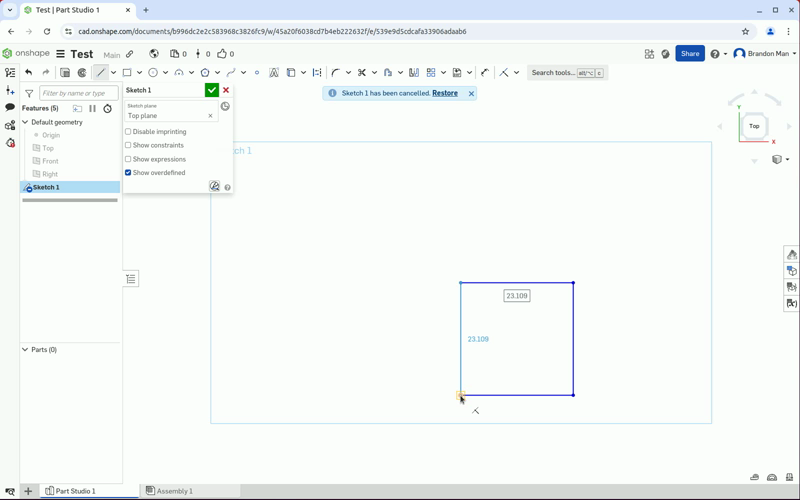
mouse_move(499, 363)
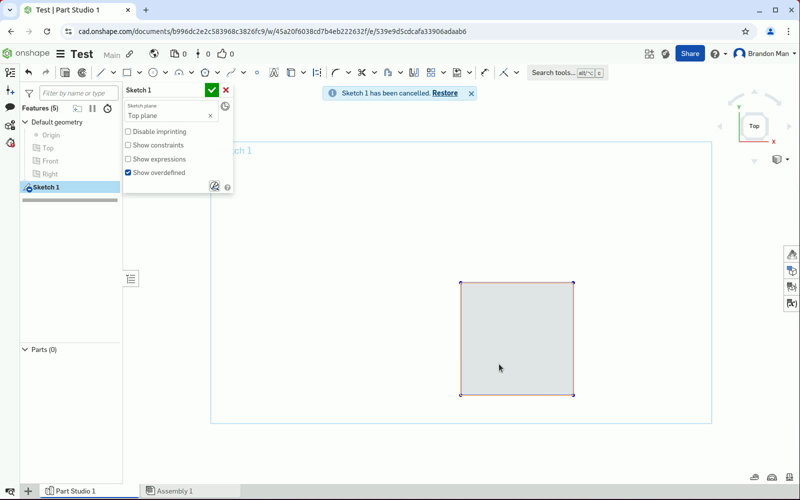
click(499, 363)
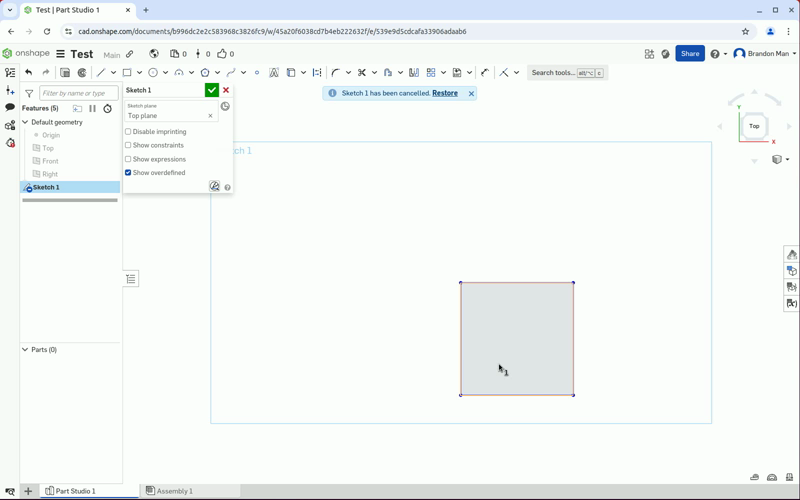
mouse_move(73, 352)
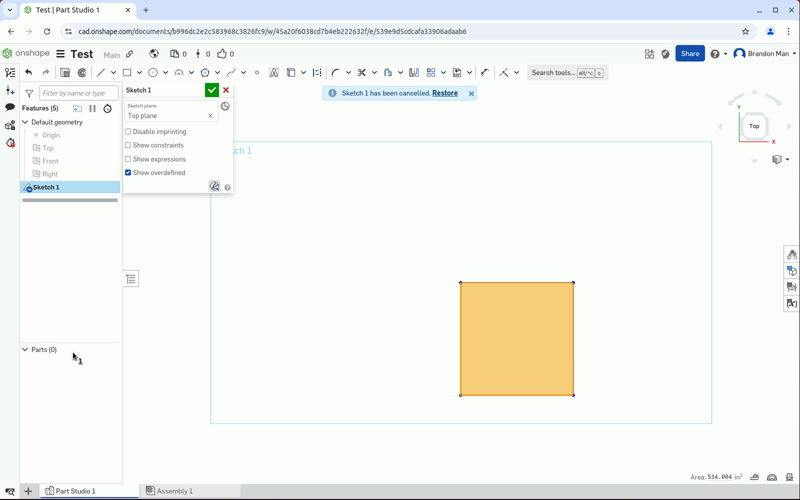
key(shift+y)
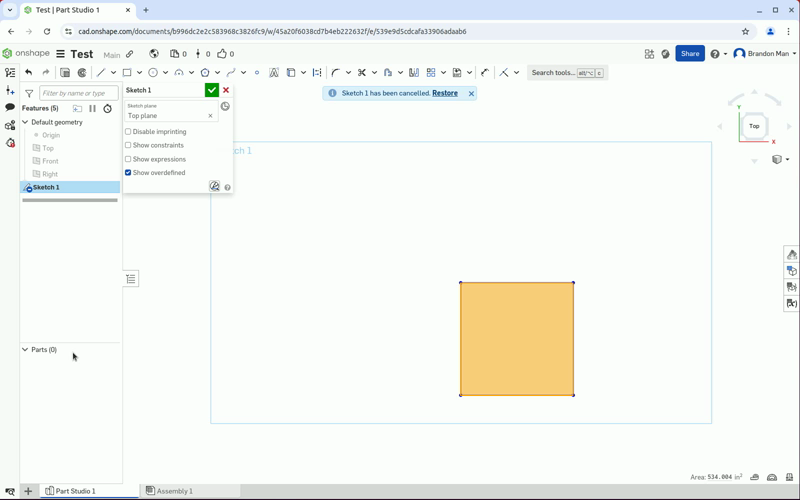
key(shift+e)
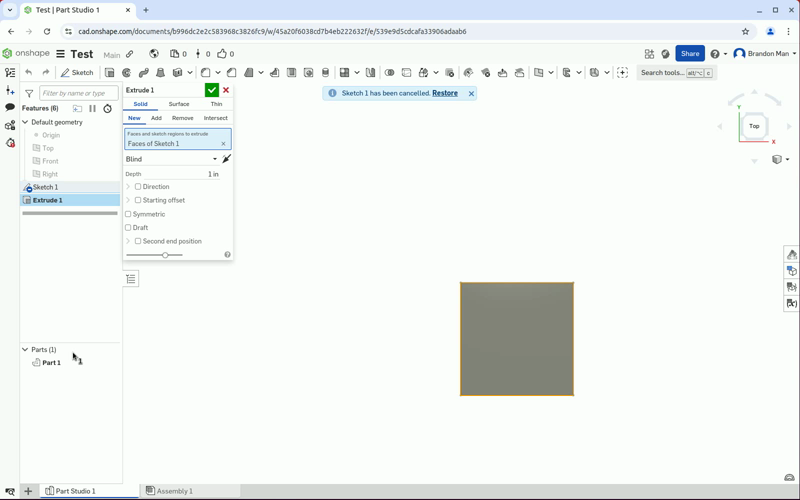
mouse_move(143, 106)
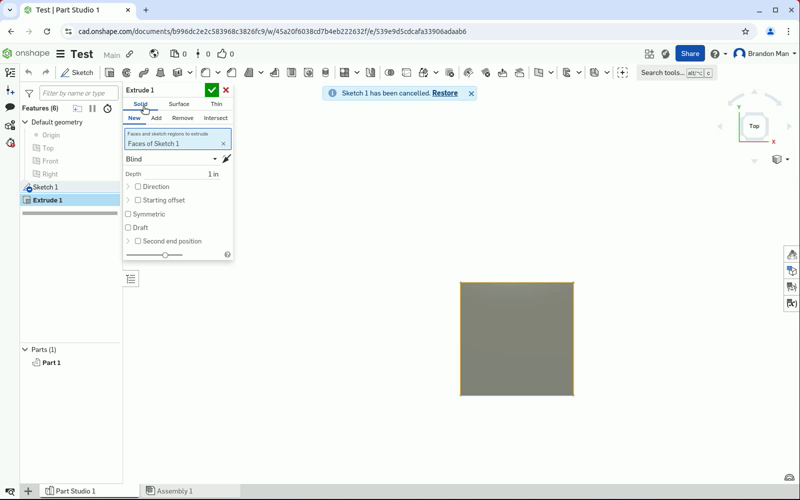
click(143, 106)
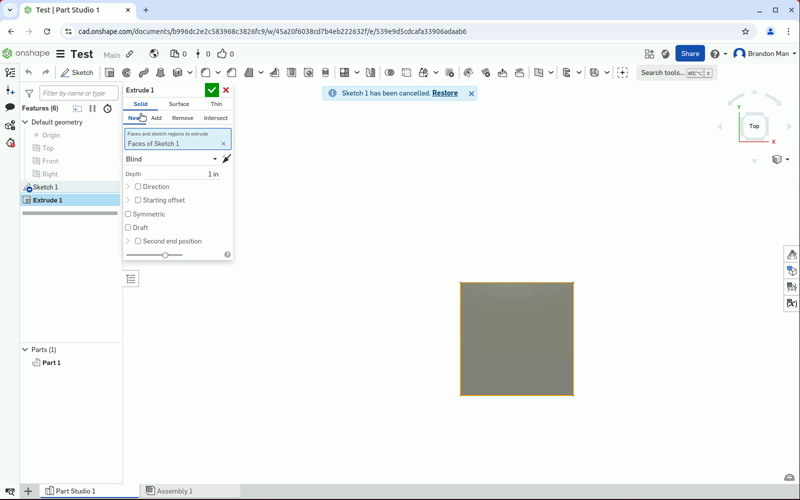
mouse_move(137, 120)
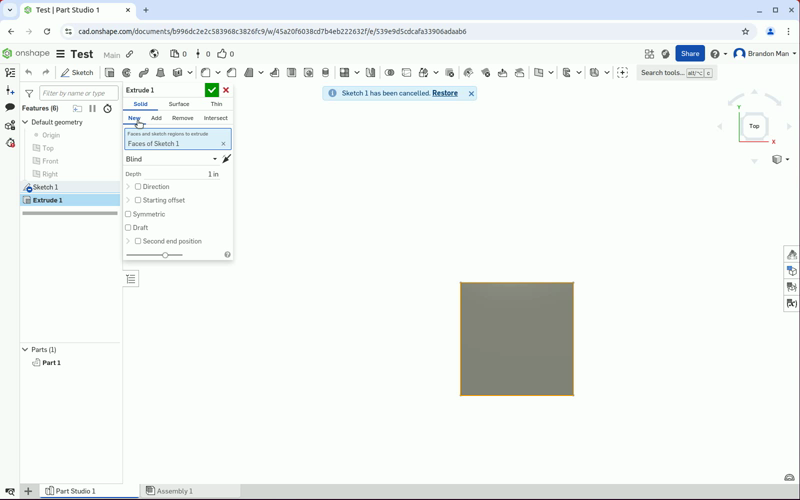
click(137, 120)
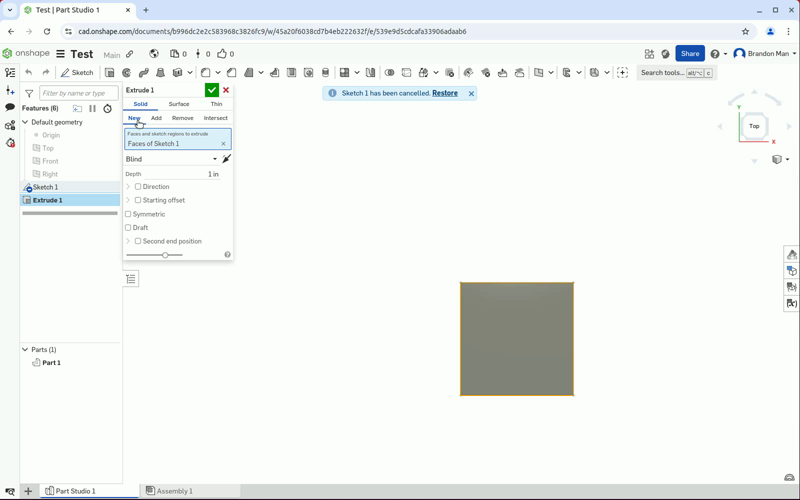
key(tab, 4)
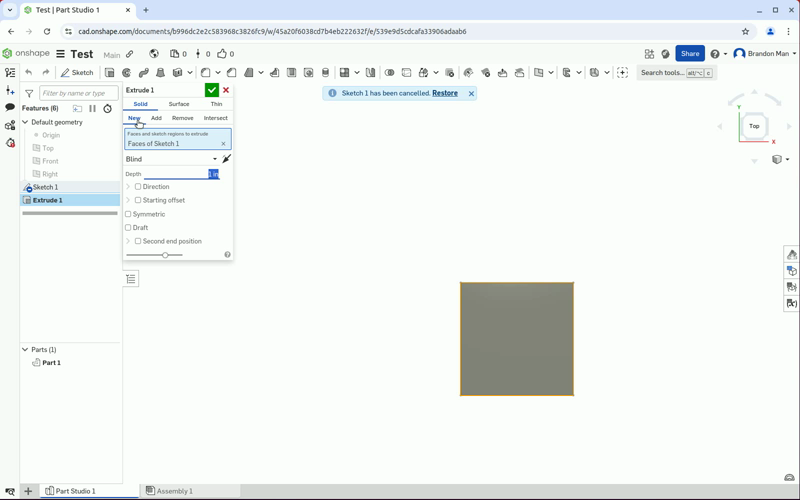
text(9.147)
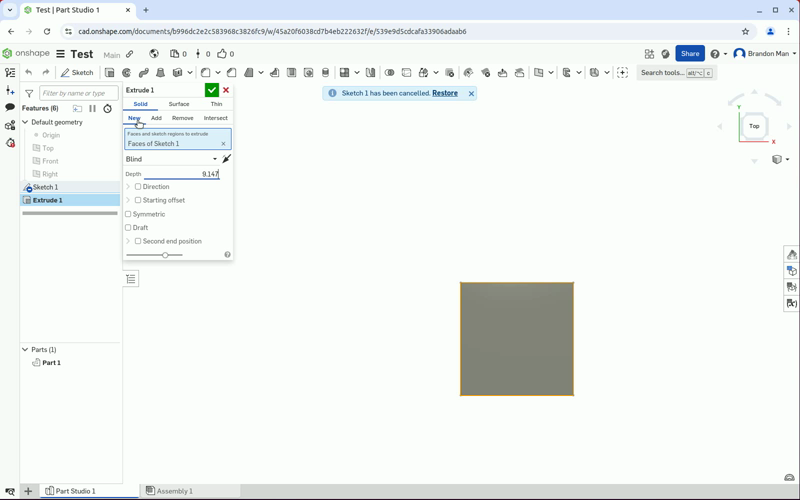
key(enter)
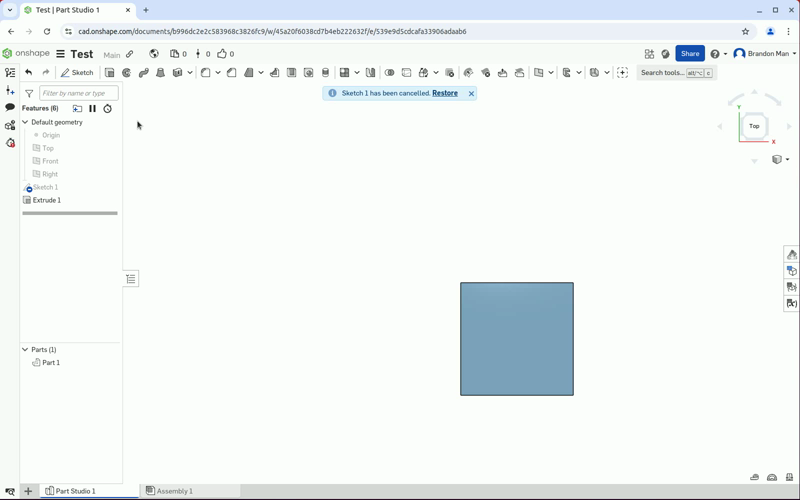
key(shift+h)
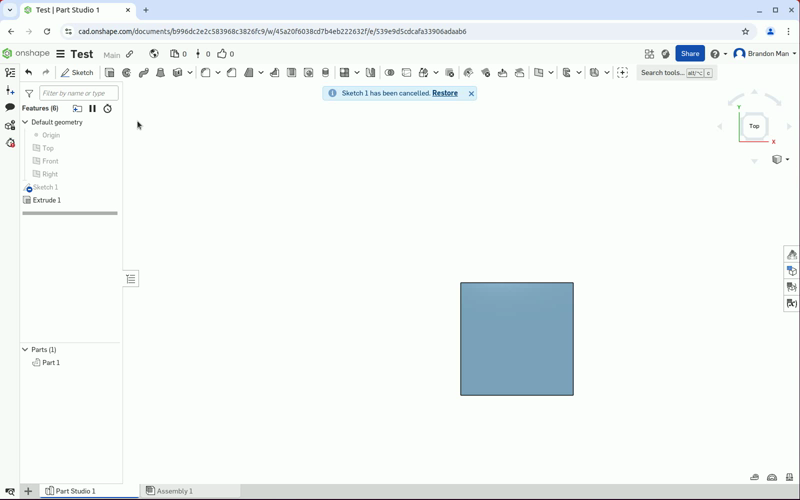
key(shift+h)
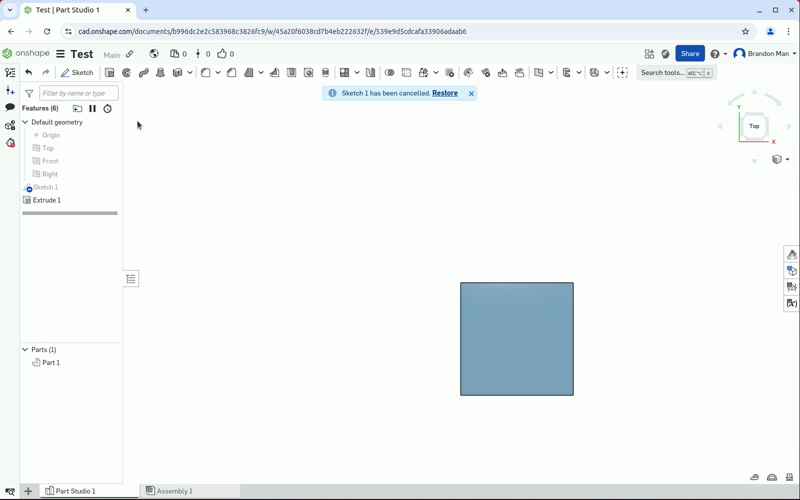
mouse_move(73, 189)
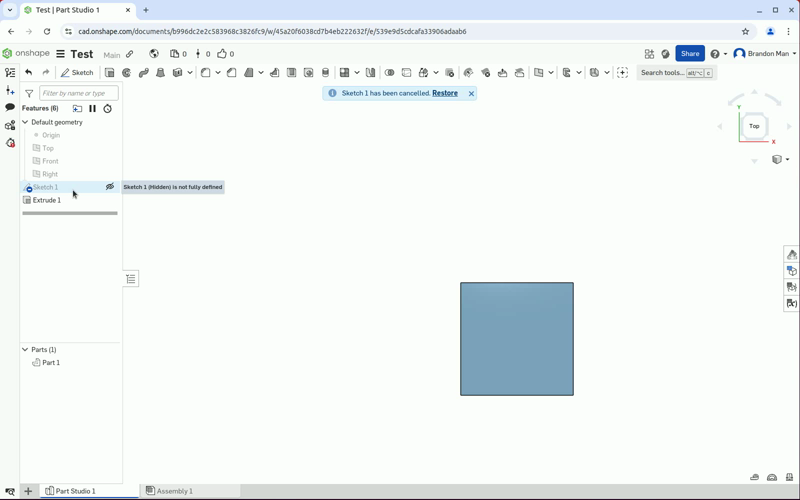
click(73, 189)
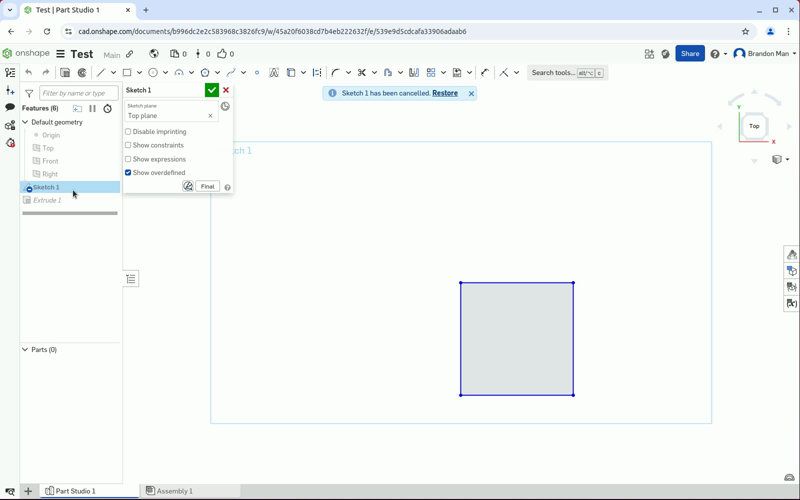
mouse_move(229, 92)
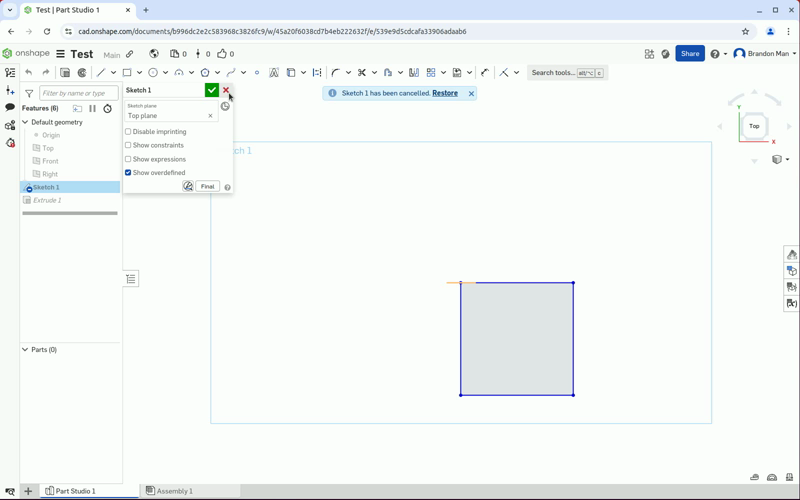
click(229, 92)
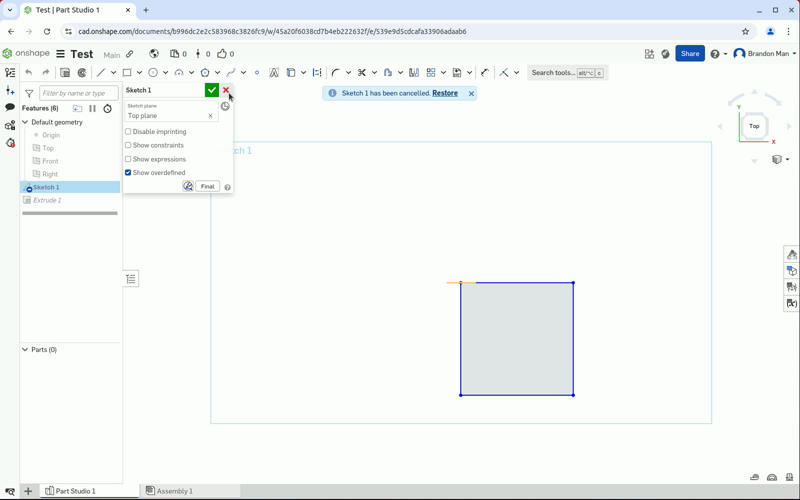
key(shift+s)
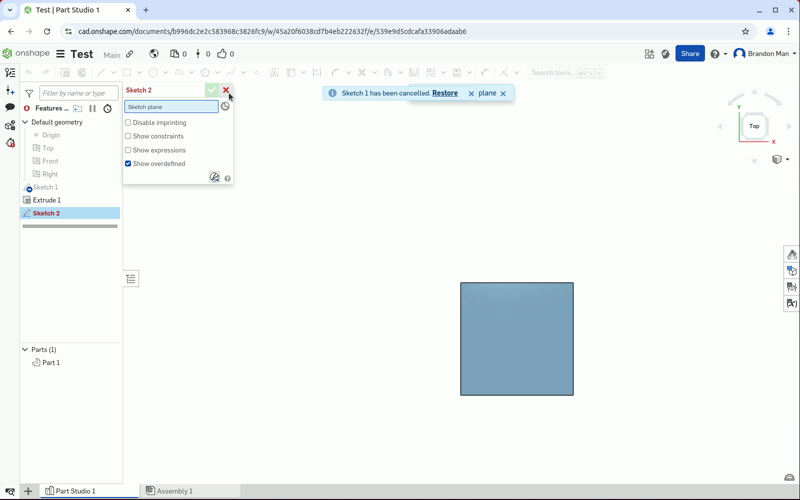
mouse_move(73, 150)
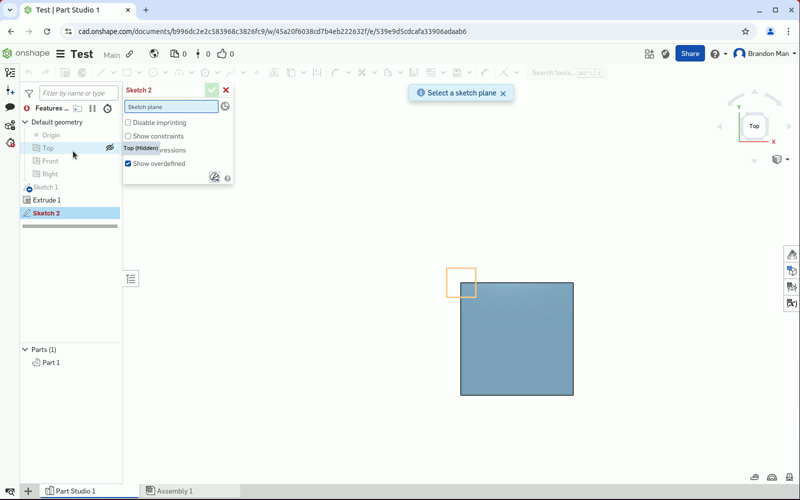
click(73, 150)
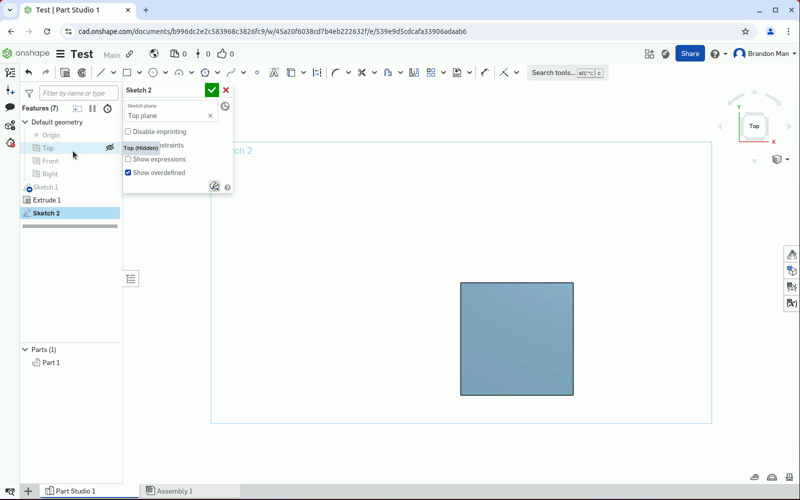
mouse_move(73, 352)
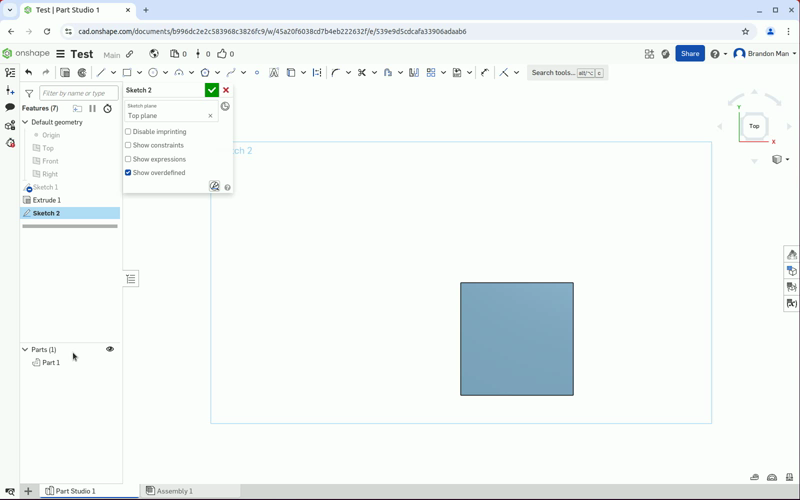
key(y)
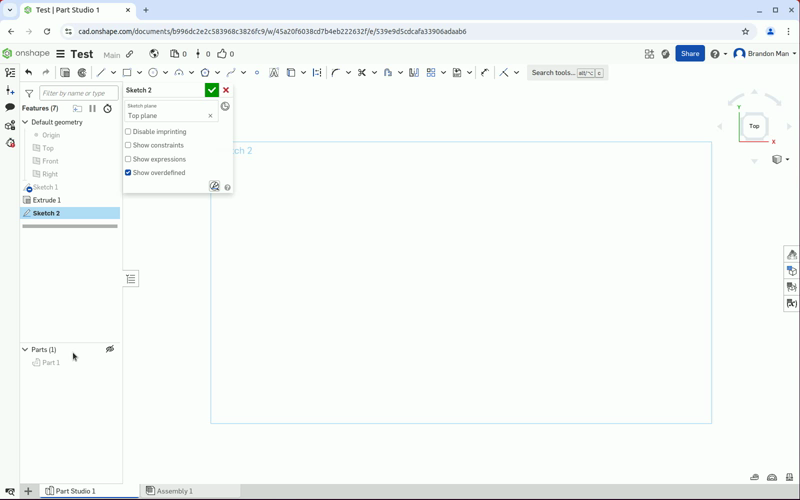
key(l)
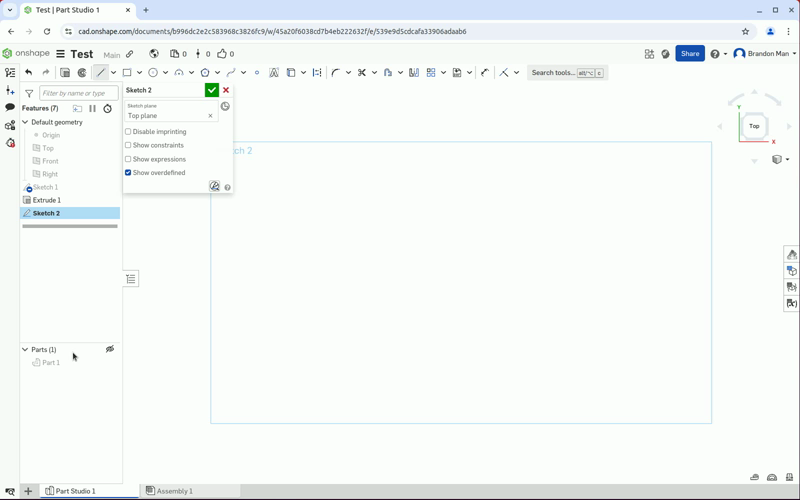
key_down(shift)
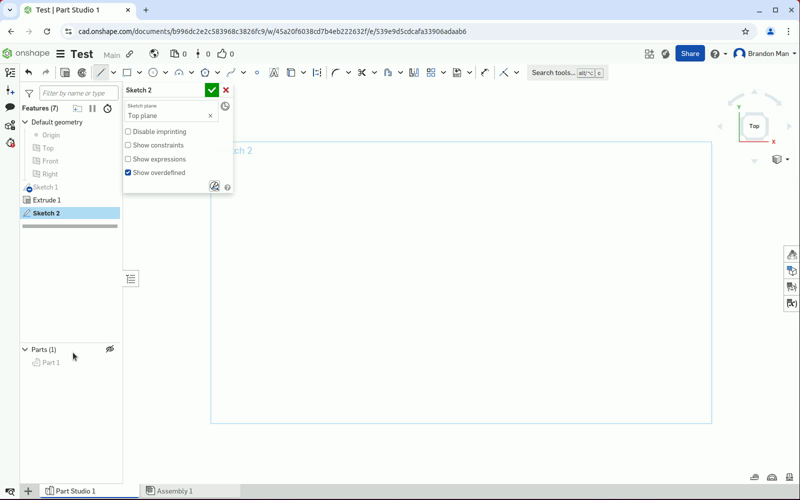
mouse_move(460, 282)
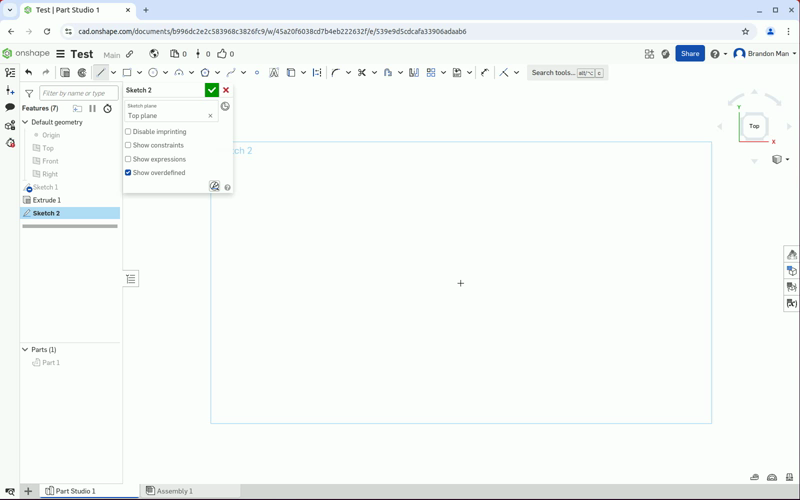
click(460, 282)
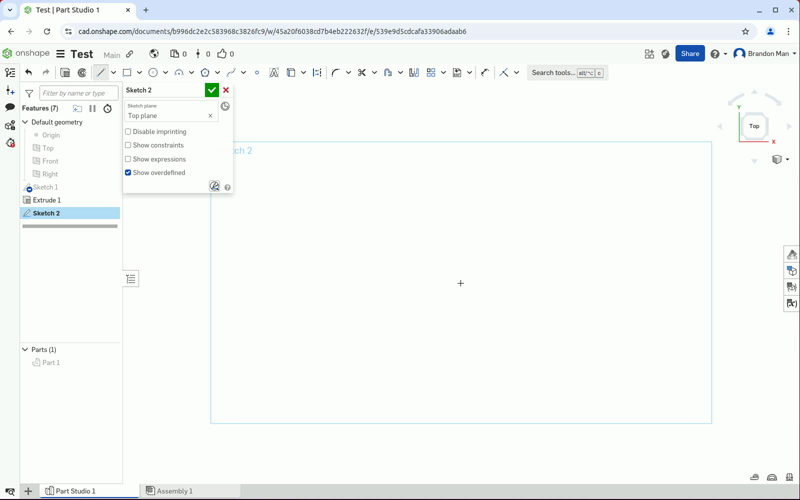
key_up(shift)
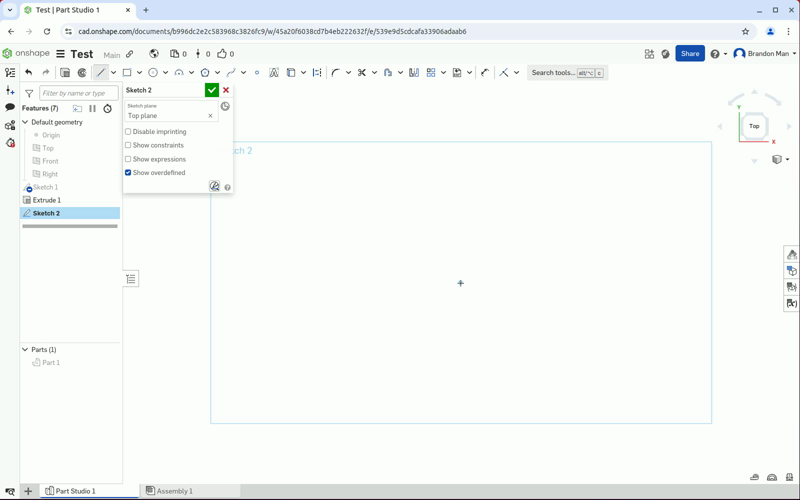
key_down(shift)
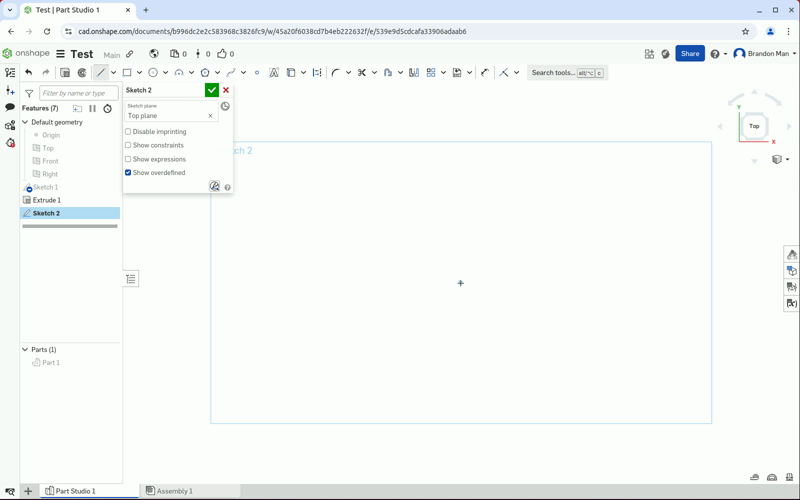
mouse_move(573, 282)
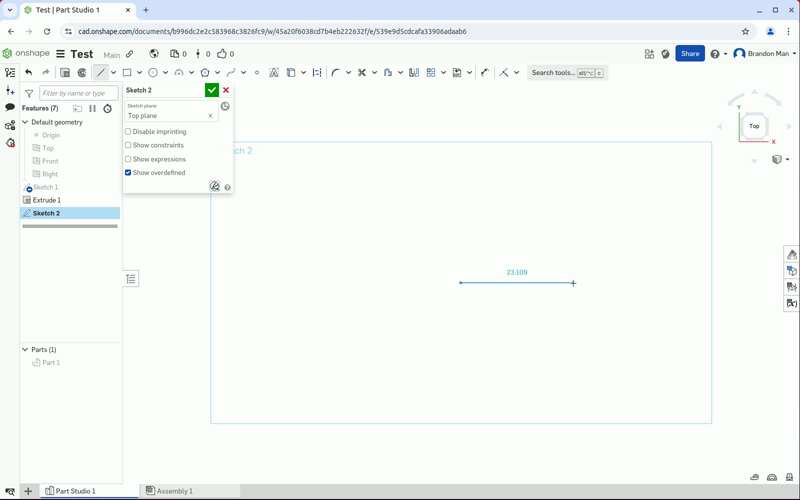
click(573, 282)
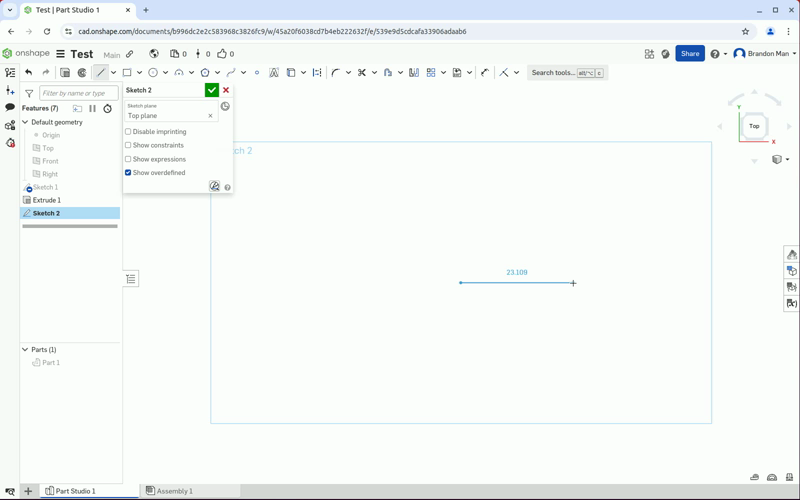
key_up(shift)
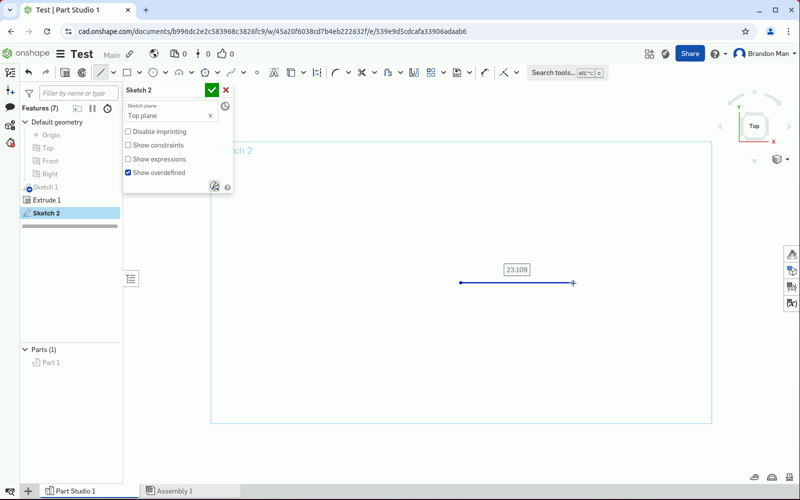
key_down(shift)
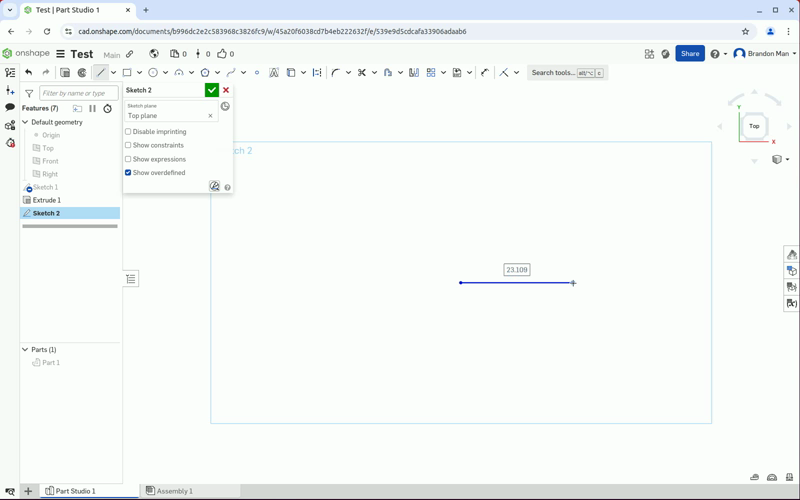
mouse_move(521, 230)
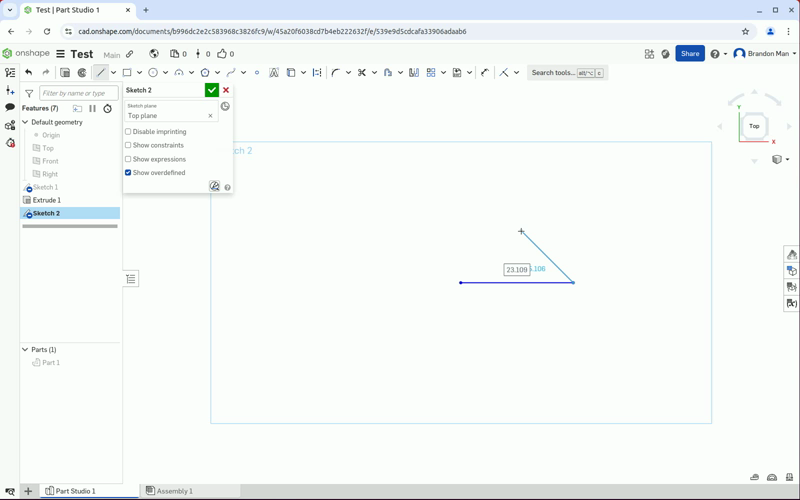
click(521, 230)
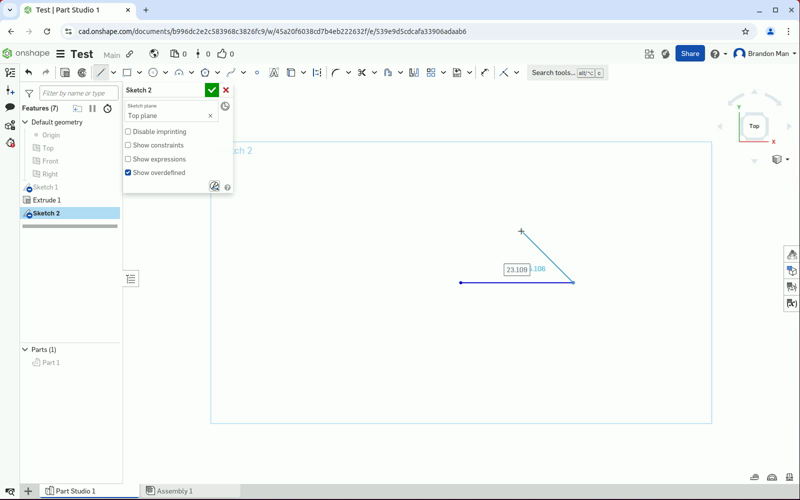
key_up(shift)
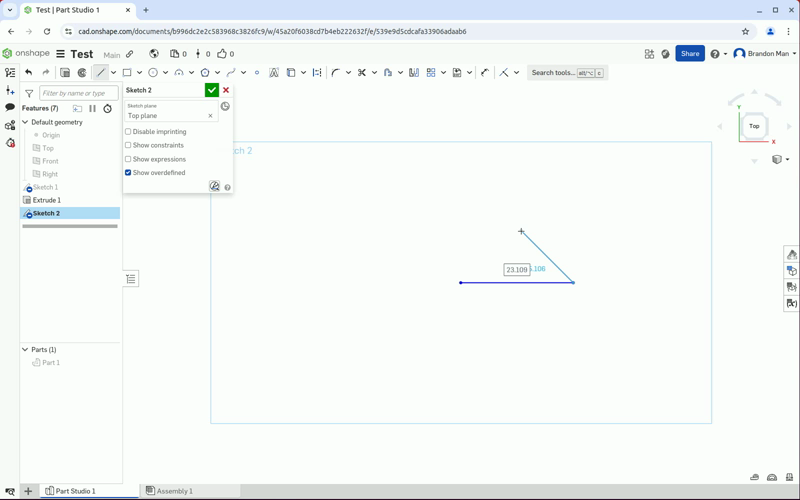
key(esc)
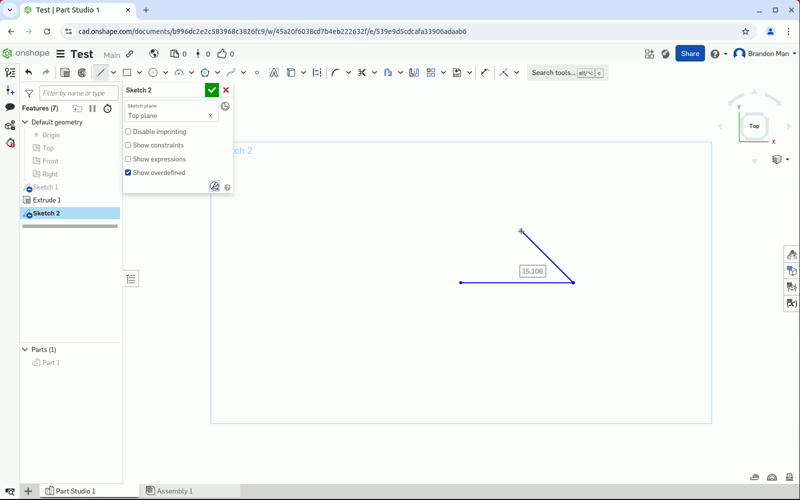
key(a)
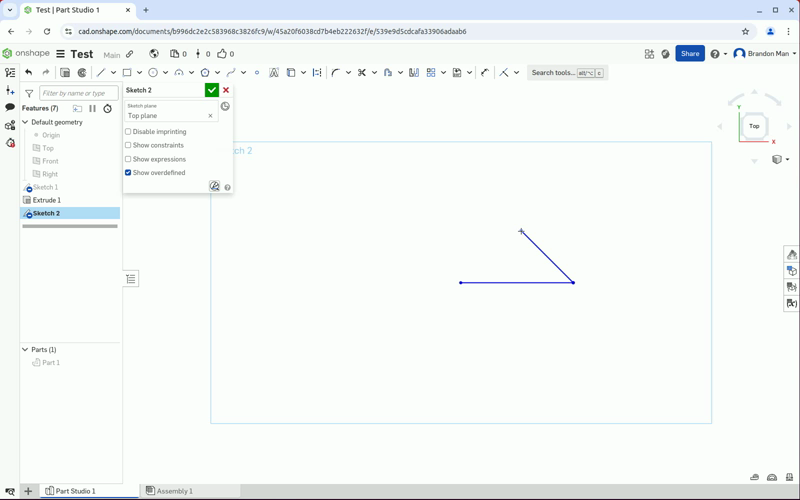
mouse_move(521, 230)
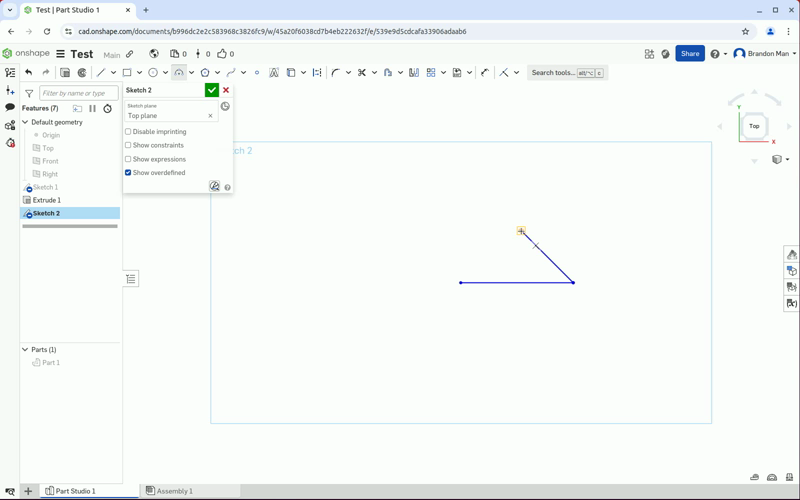
click(521, 230)
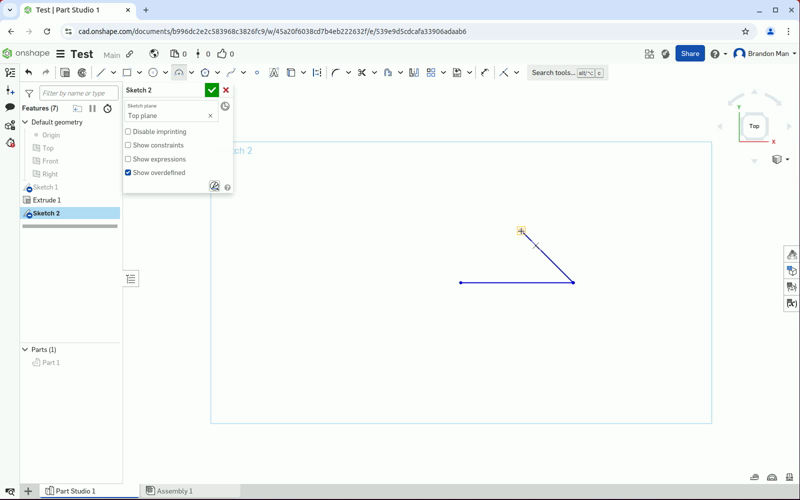
key_down(shift)
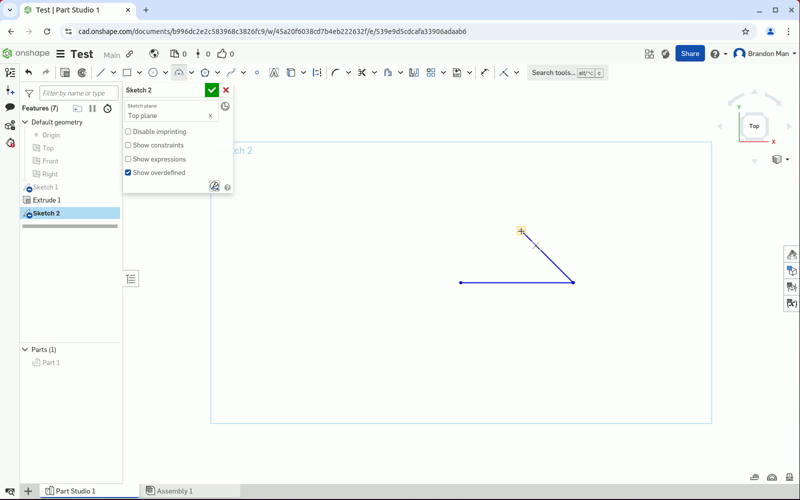
mouse_move(503, 213)
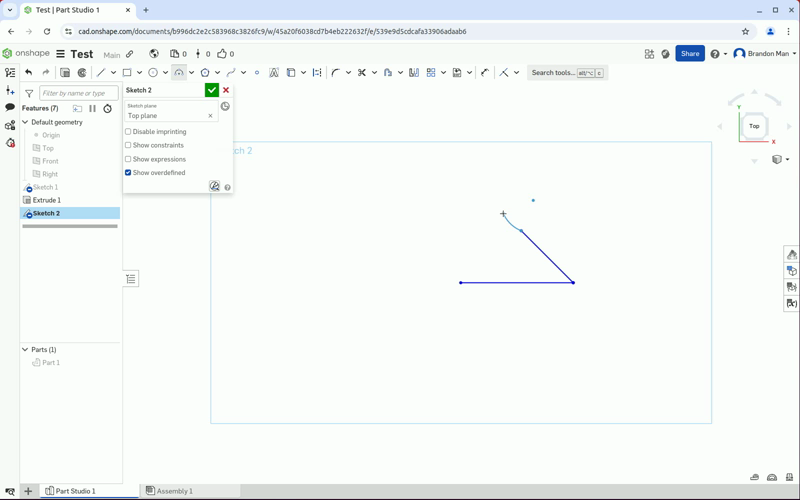
click(503, 213)
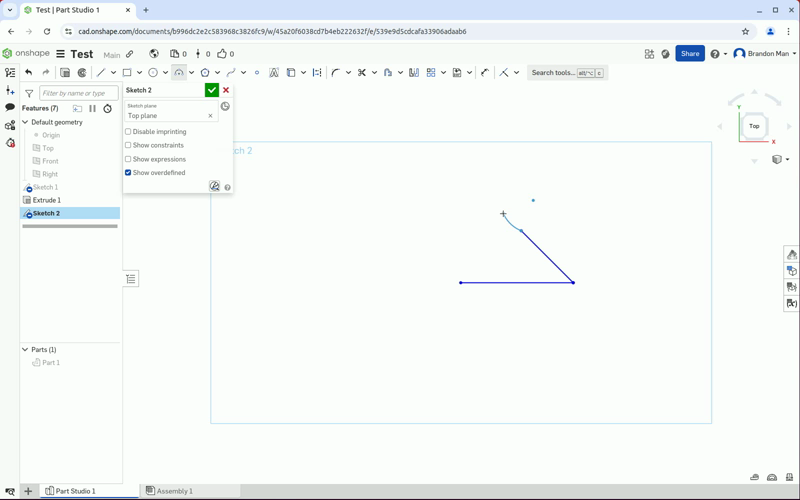
mouse_move(507, 227)
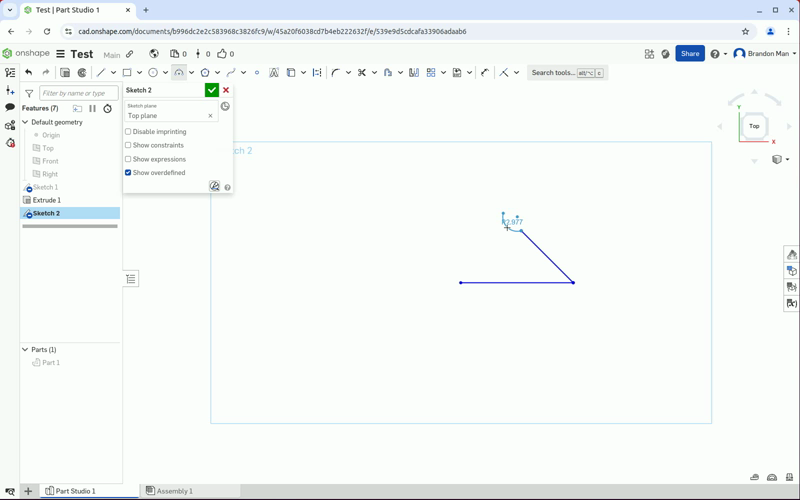
click(507, 227)
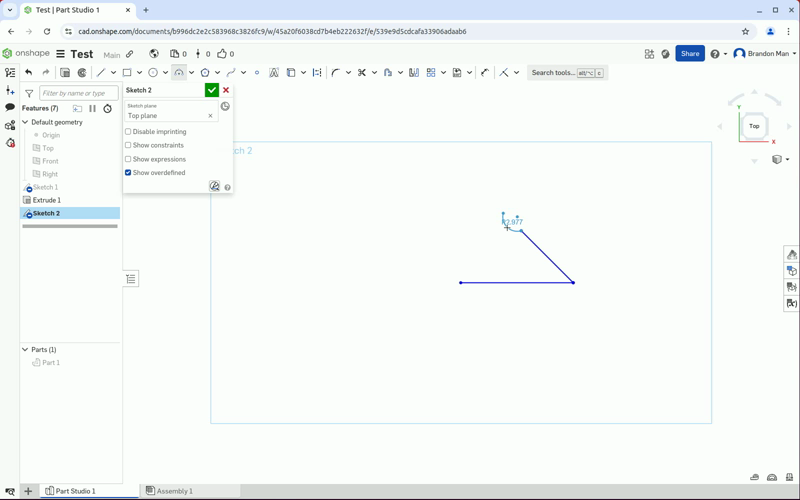
key_up(shift)
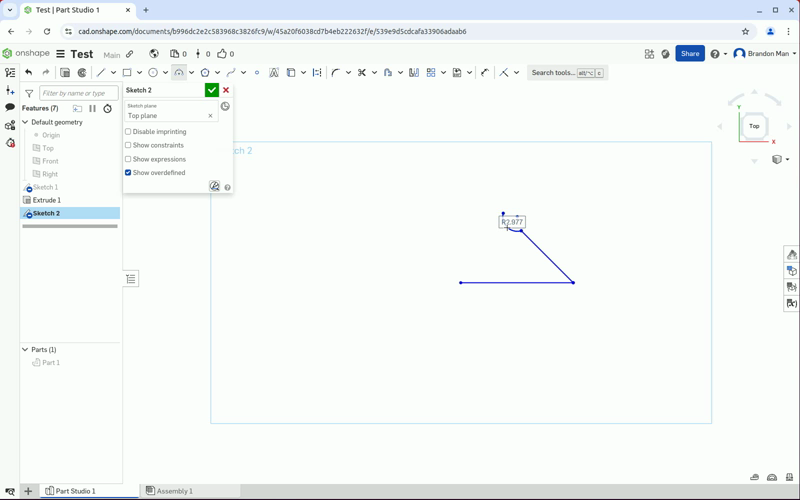
key(esc)
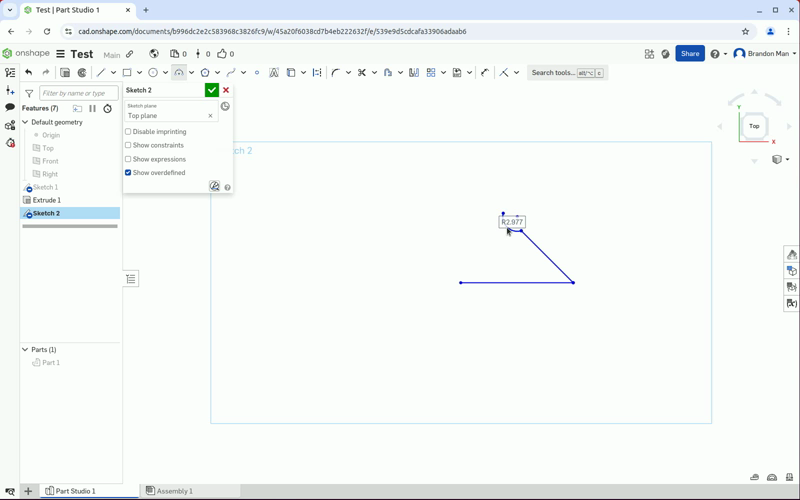
key(l)
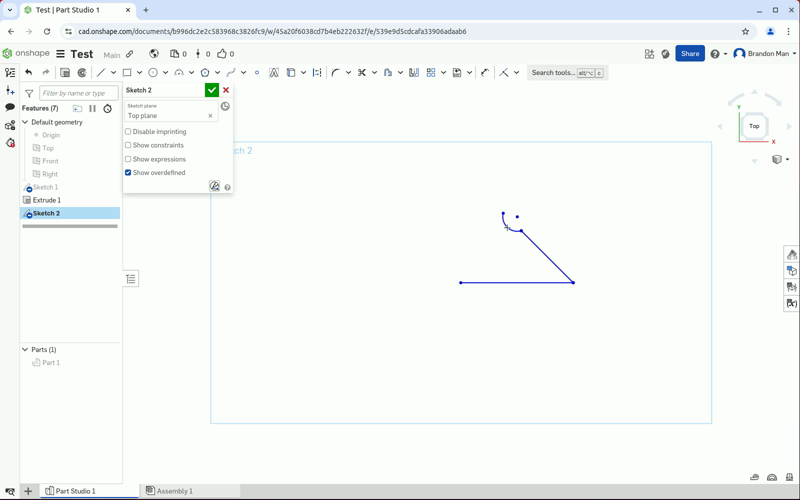
mouse_move(503, 213)
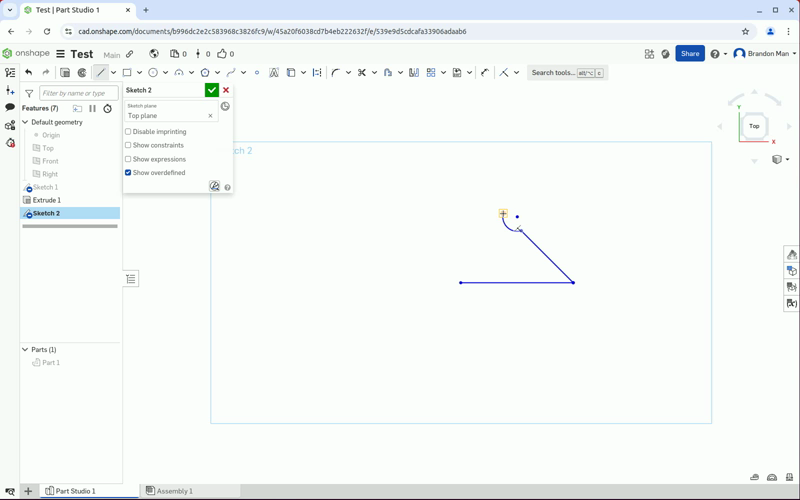
click(503, 213)
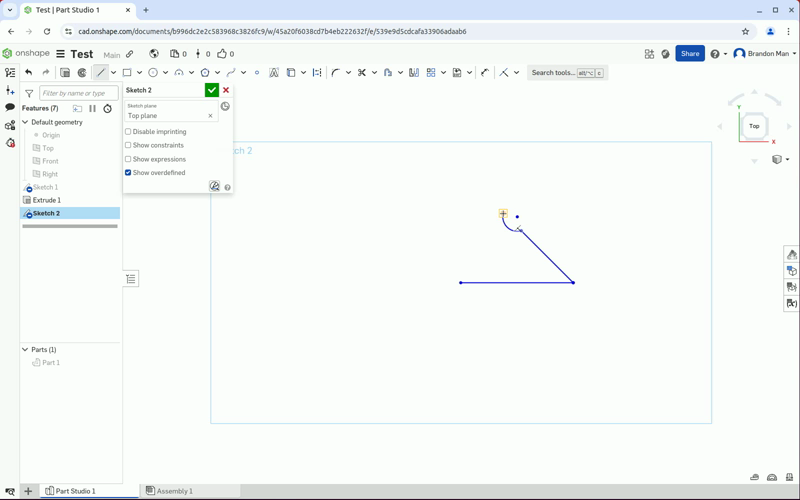
key_down(shift)
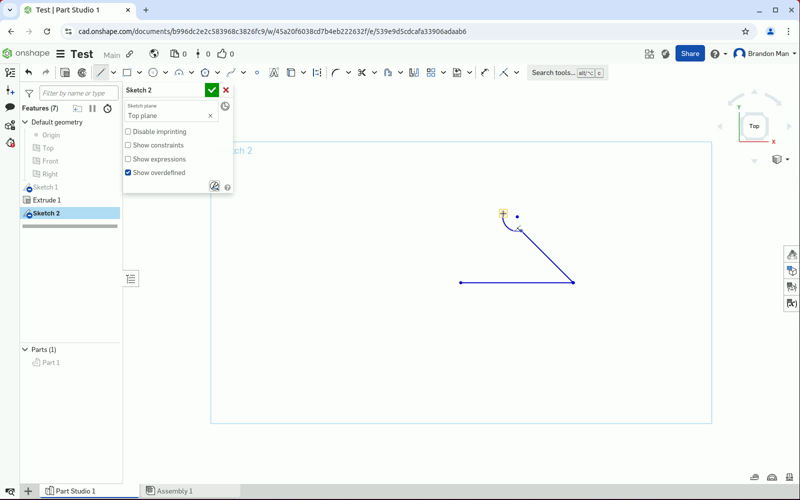
mouse_move(460, 170)
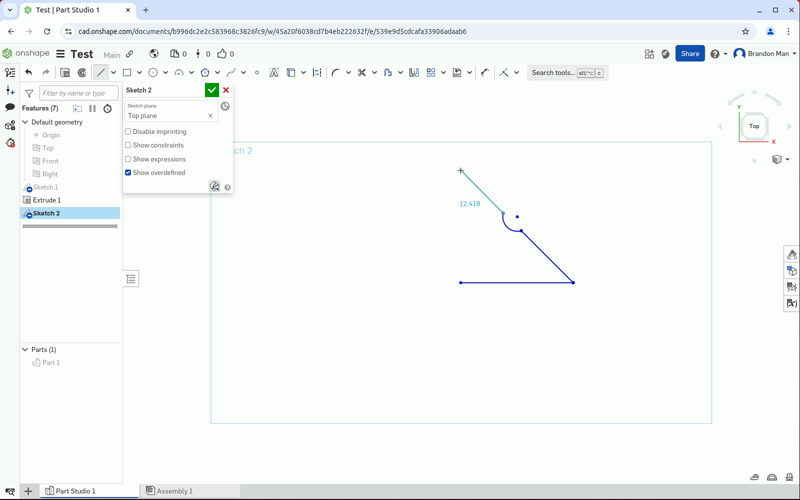
click(460, 170)
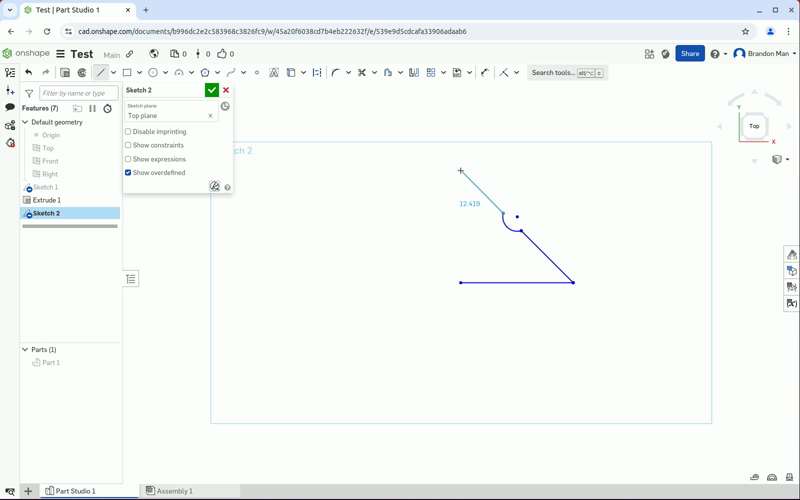
key_up(shift)
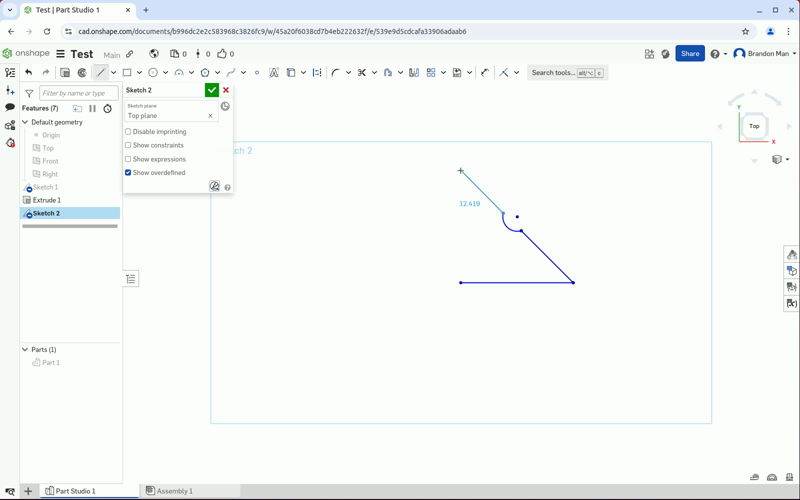
key_down(shift)
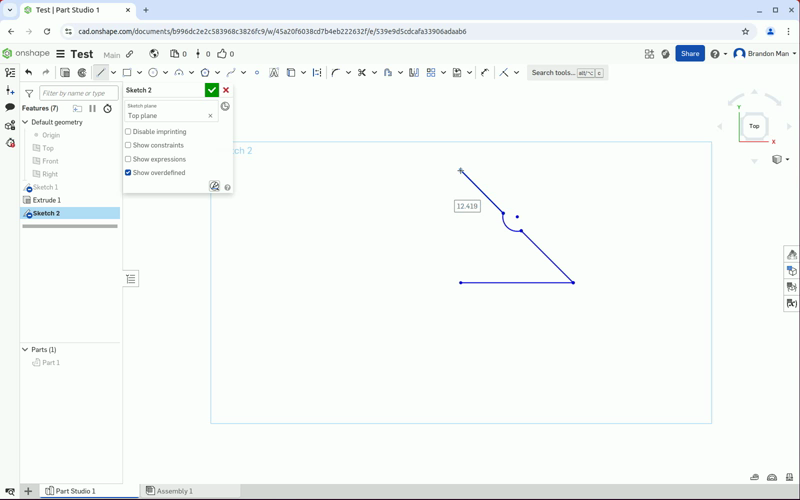
mouse_move(460, 282)
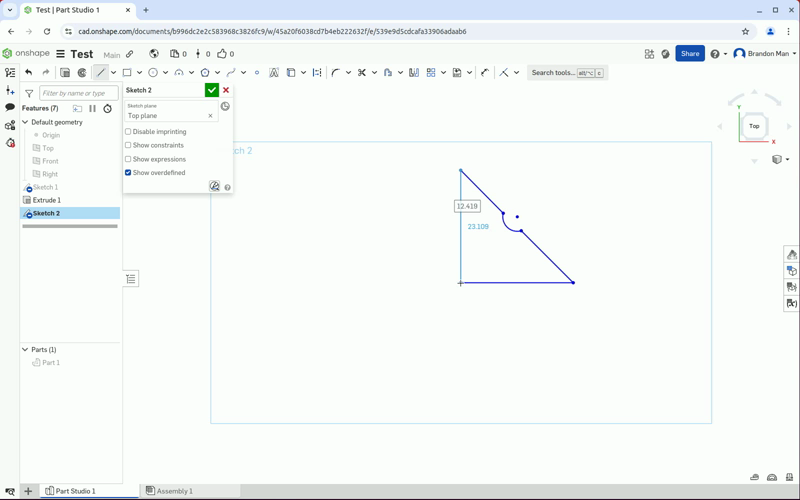
key_up(shift)
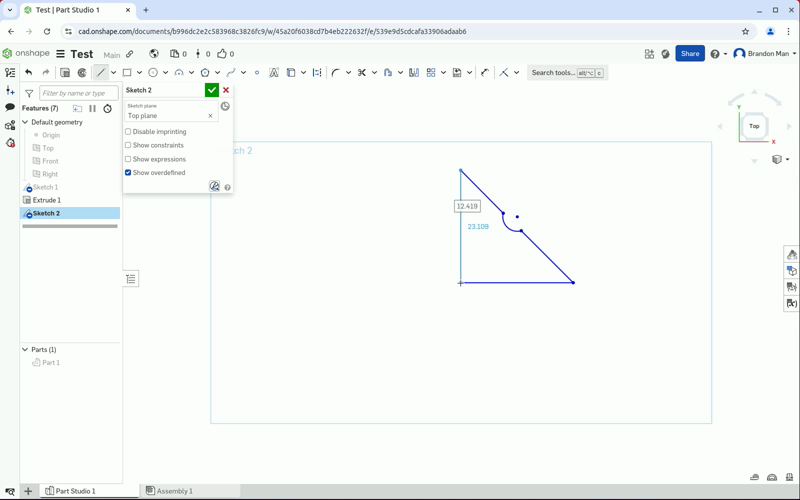
click(460, 282)
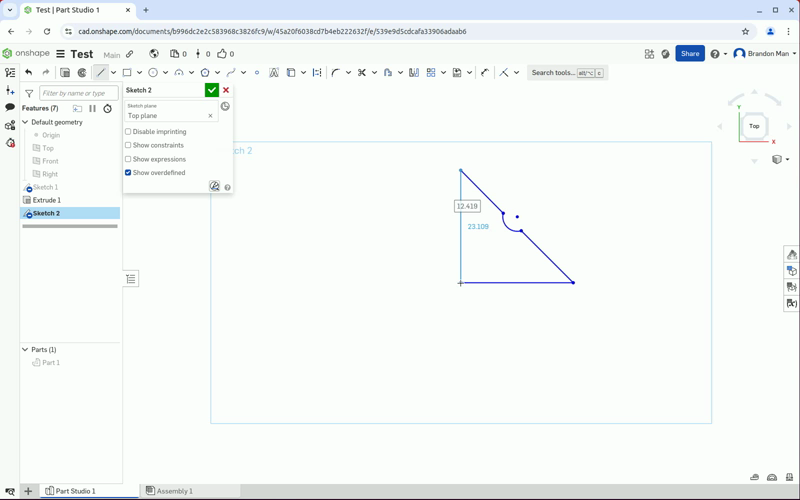
key(esc)
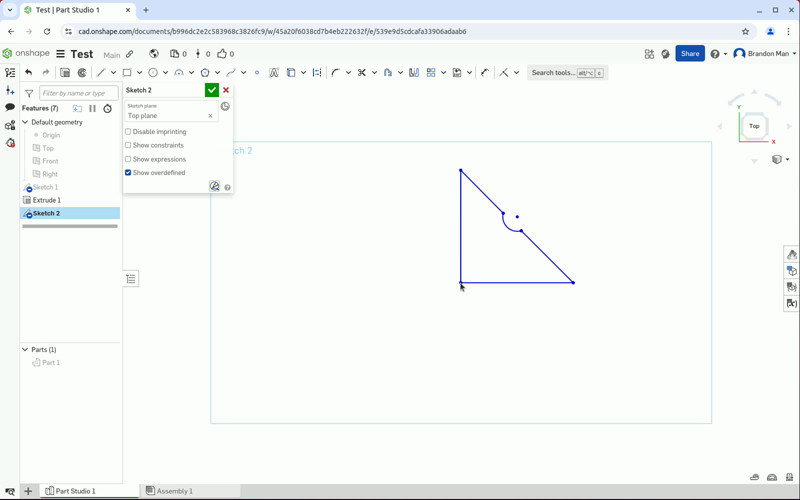
mouse_move(474, 203)
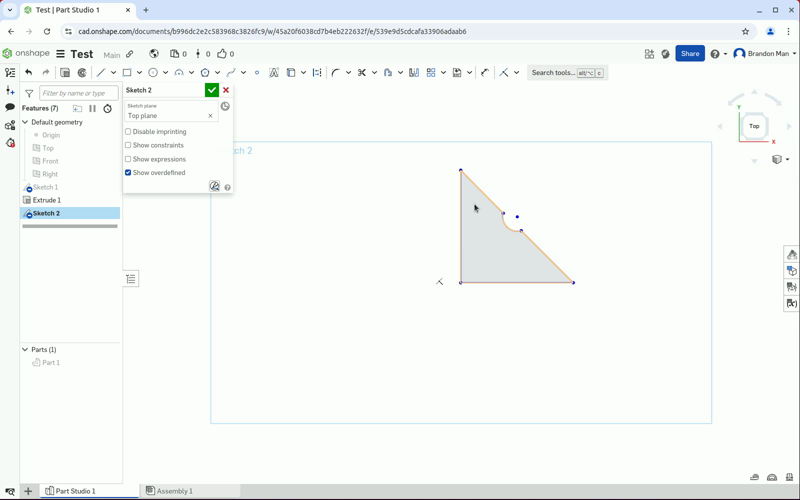
click(474, 203)
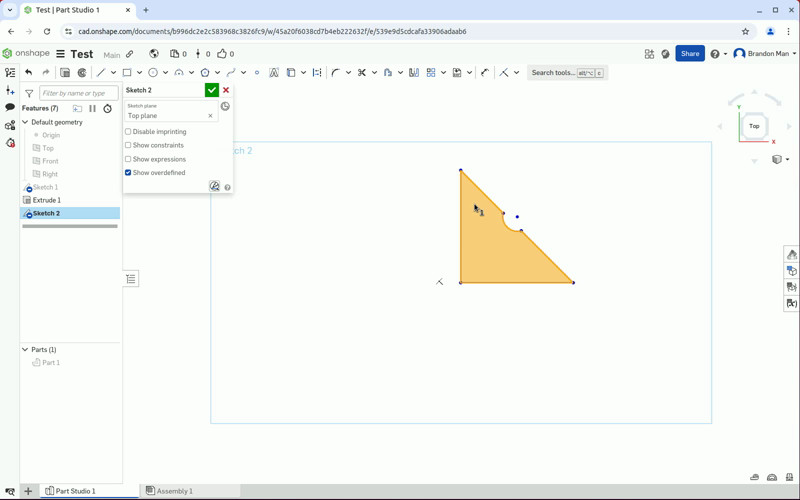
mouse_move(73, 352)
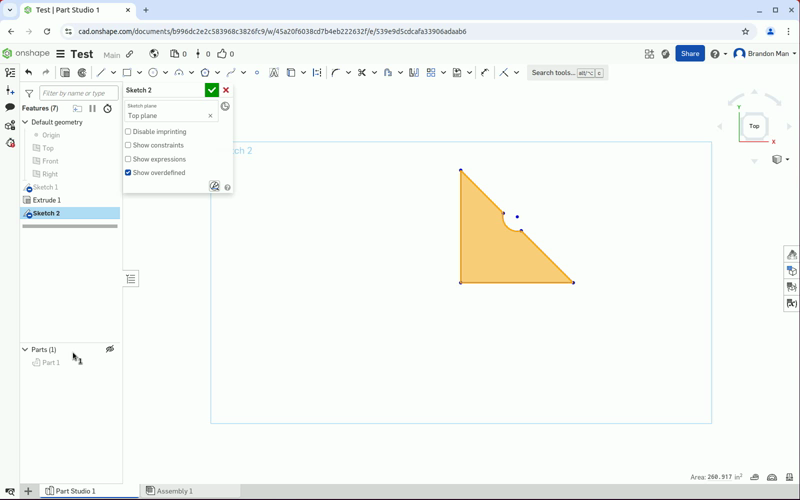
key(shift+y)
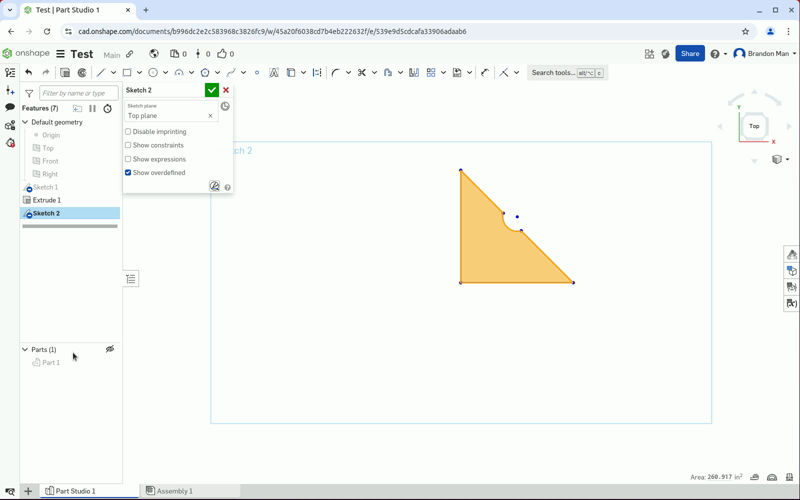
key(shift+e)
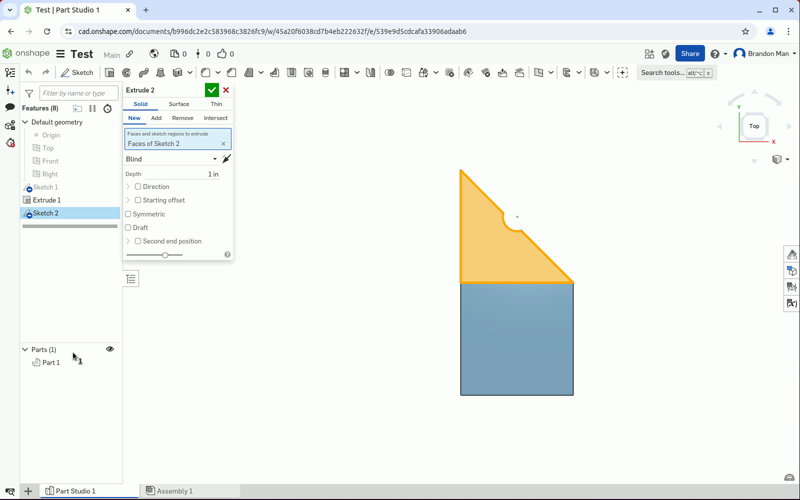
mouse_move(143, 106)
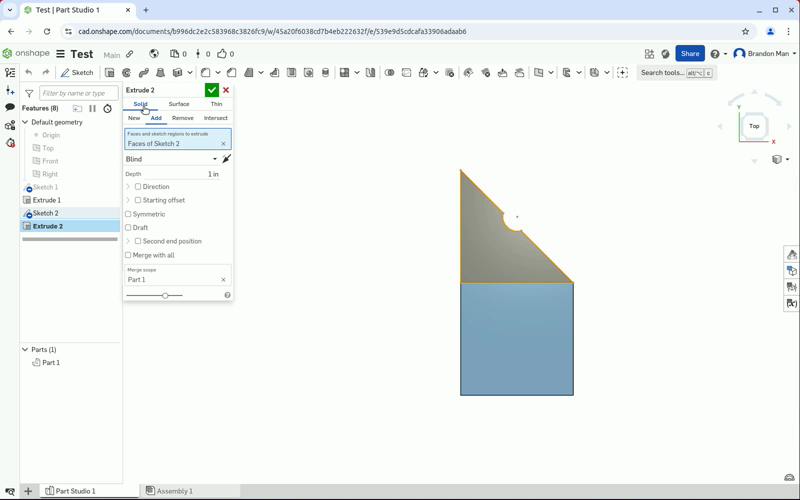
click(143, 106)
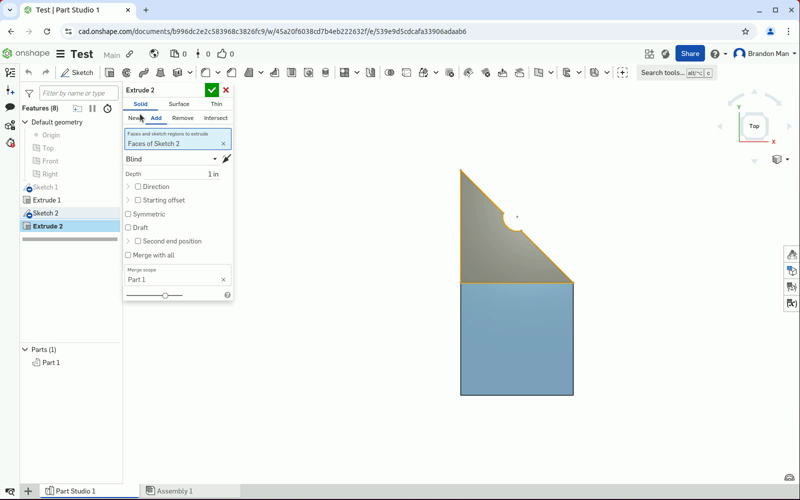
mouse_move(137, 120)
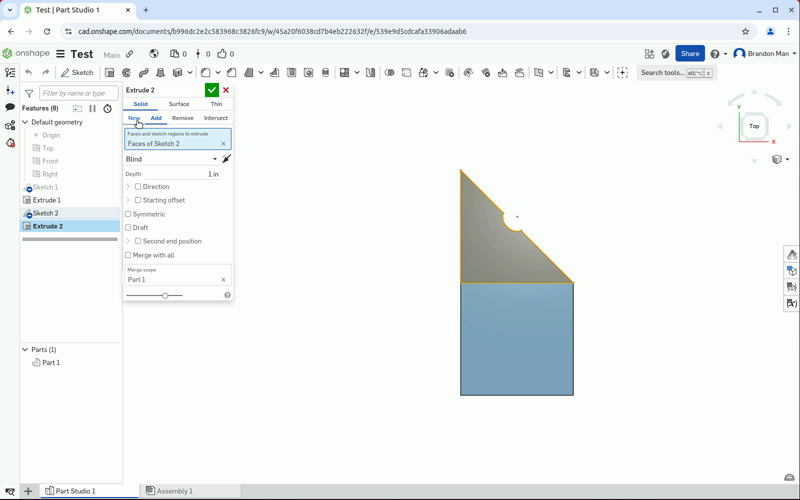
click(137, 120)
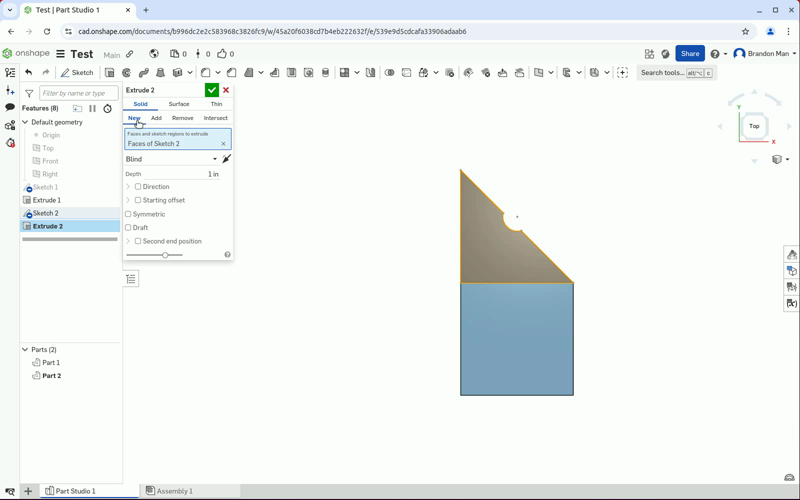
key(tab, 4)
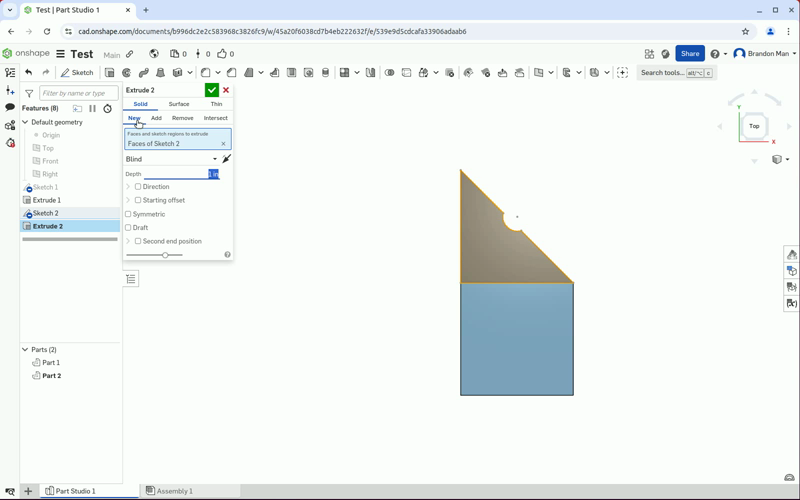
text(9.147)
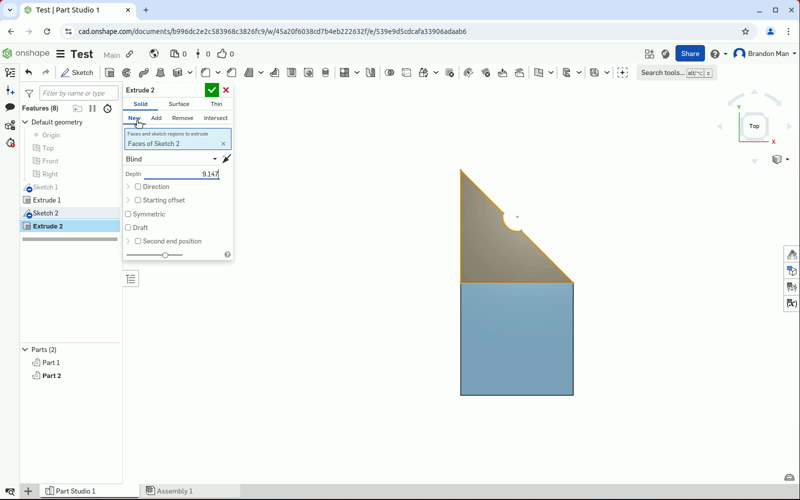
key(enter)
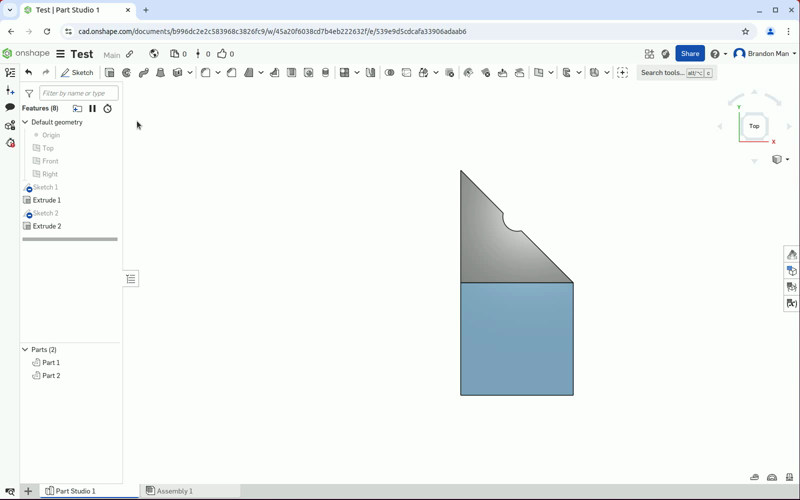
key(shift+h)
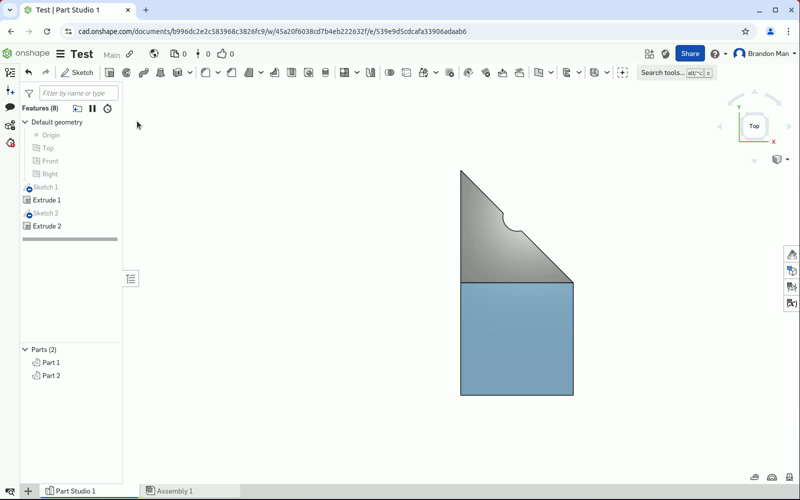
key(shift+h)
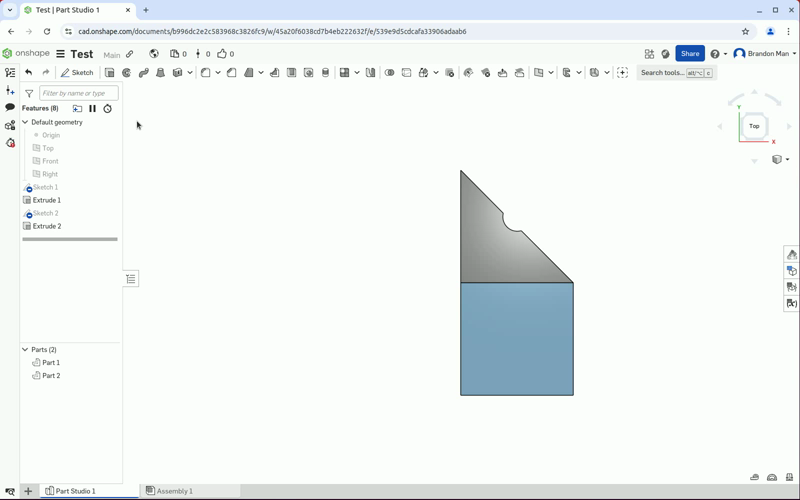
mouse_move(73, 189)
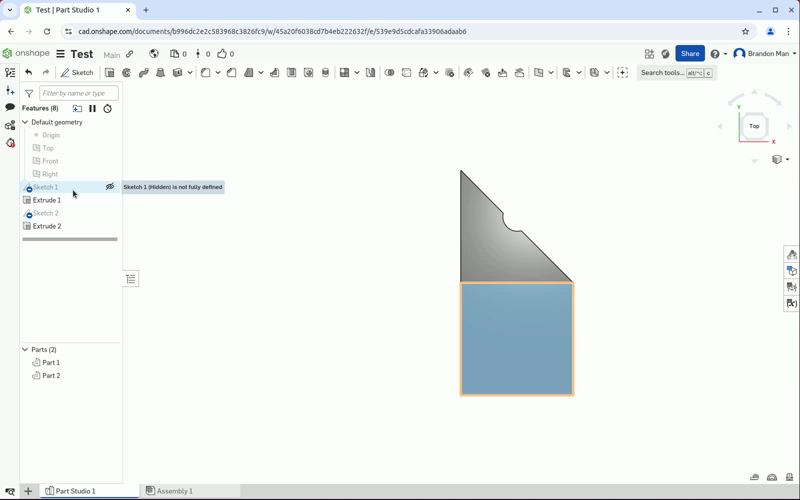
click(73, 189)
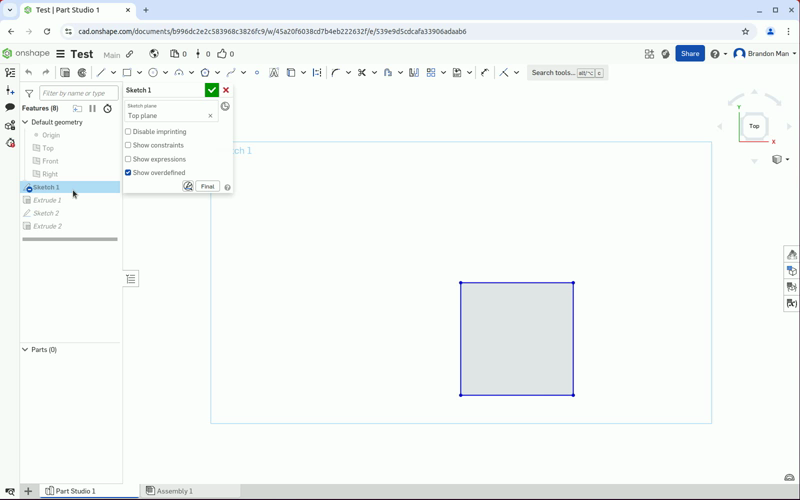
mouse_move(229, 92)
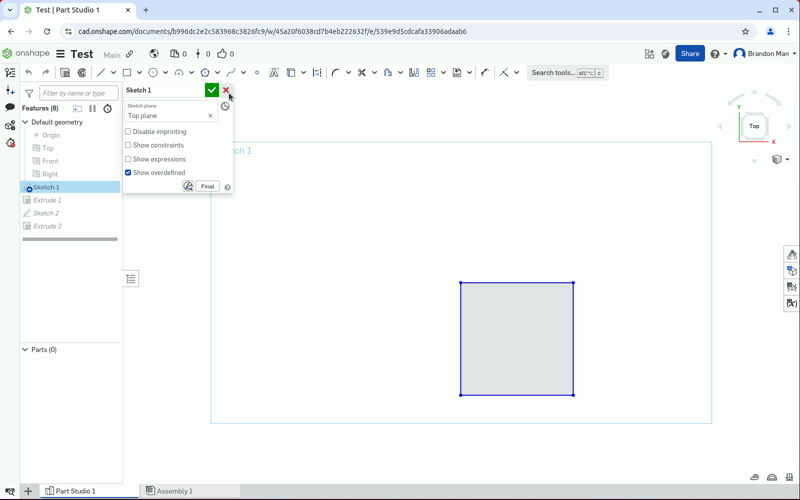
click(229, 92)
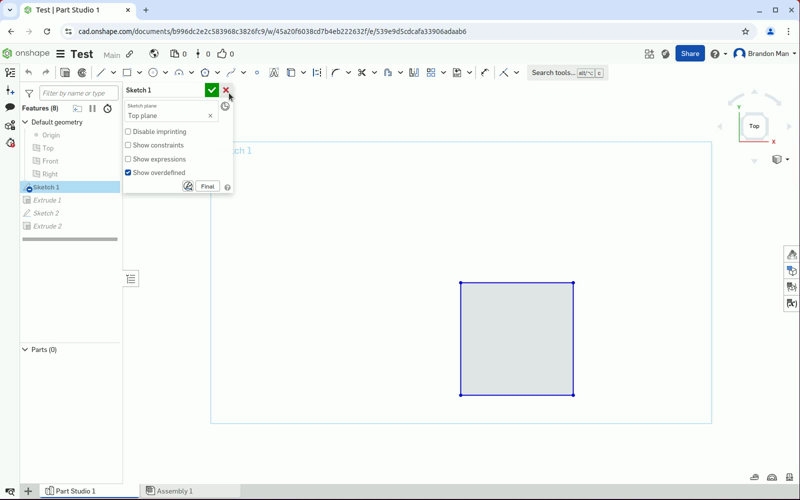
key(shift+s)
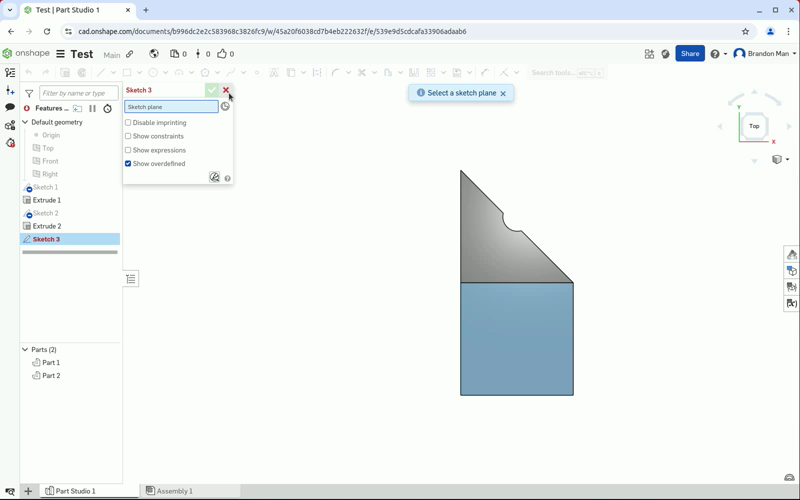
mouse_move(73, 150)
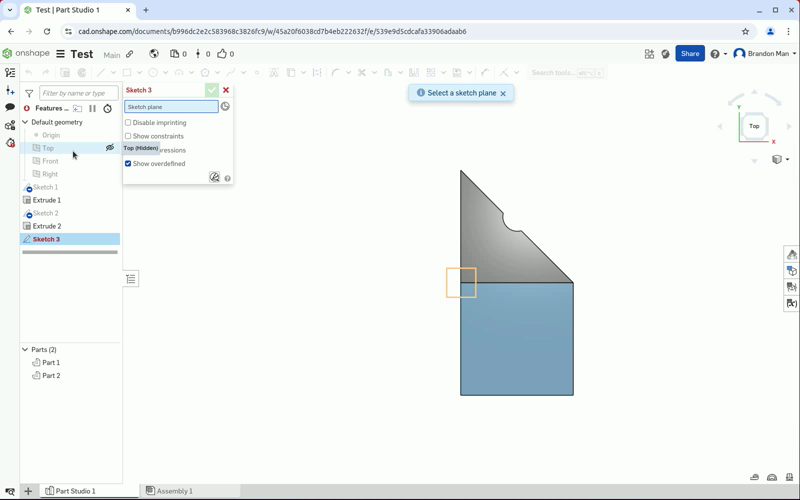
click(73, 150)
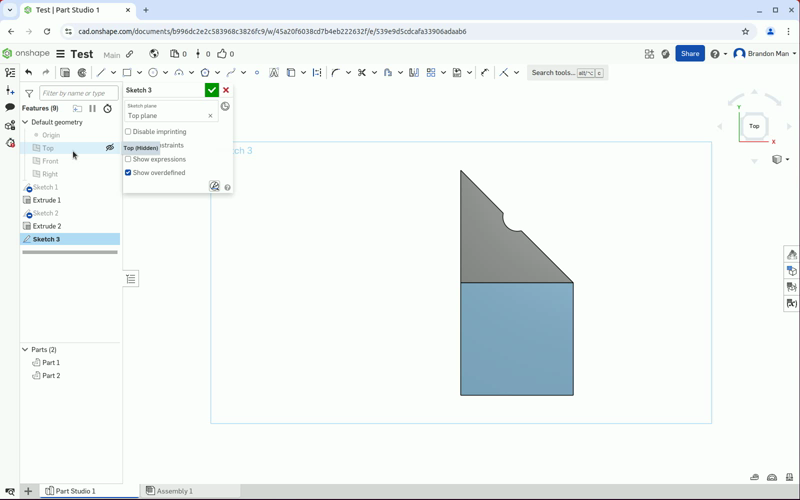
mouse_move(73, 352)
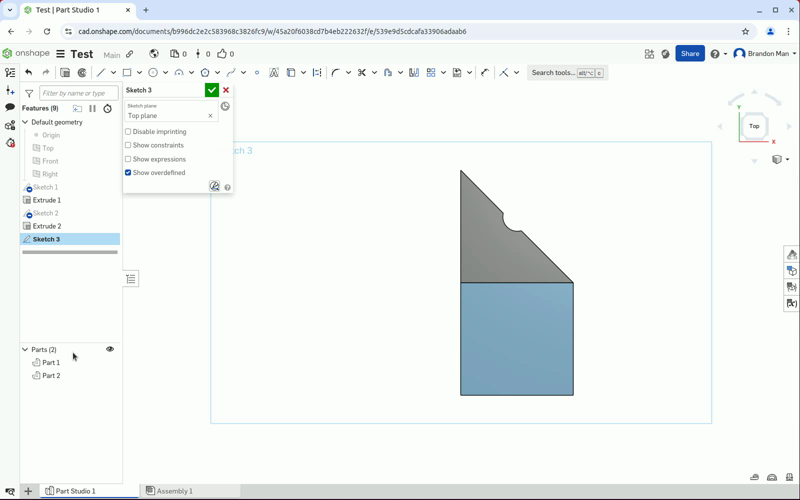
key(y)
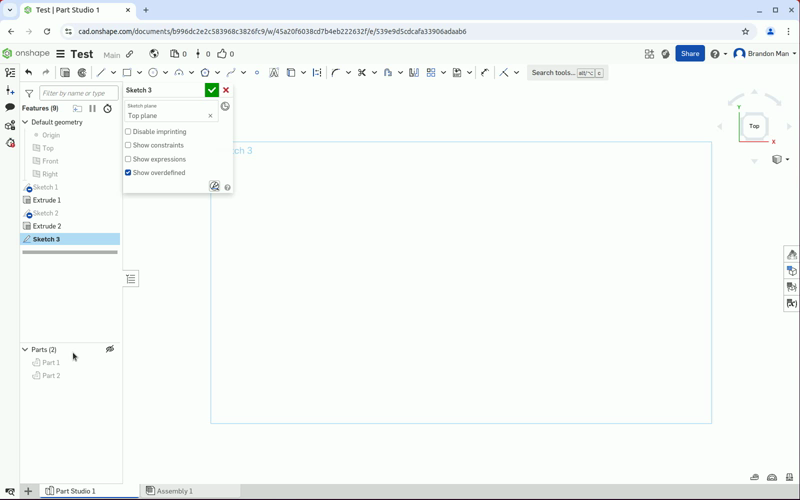
key(l)
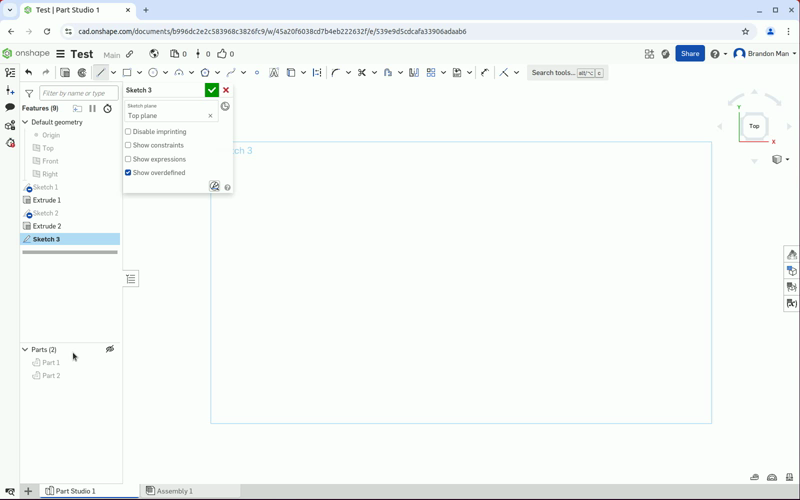
key_down(shift)
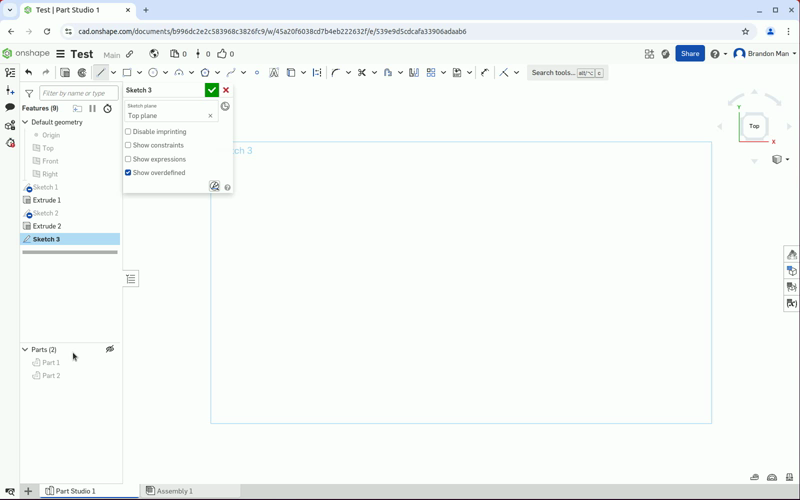
mouse_move(348, 282)
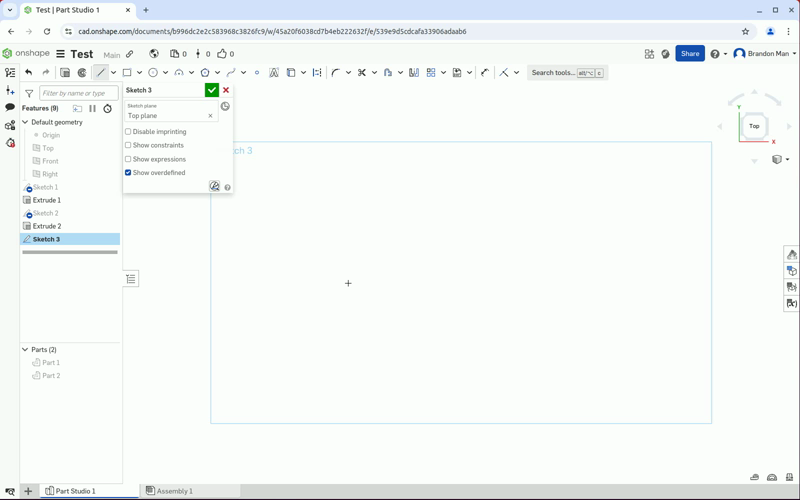
click(348, 282)
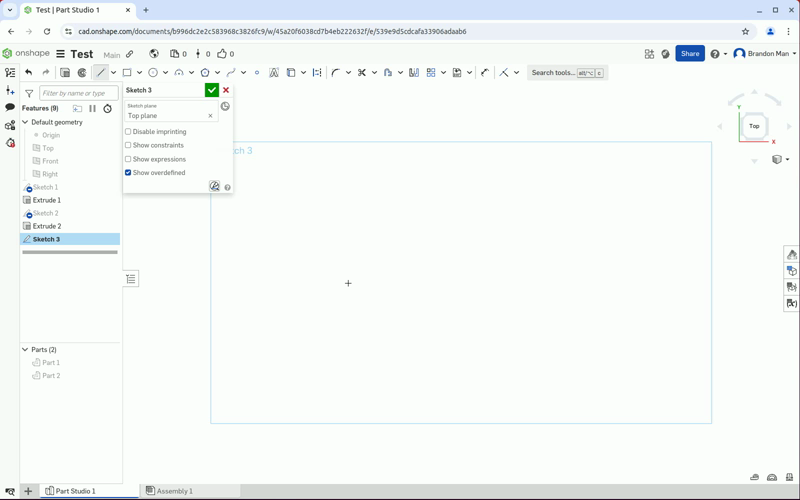
key_up(shift)
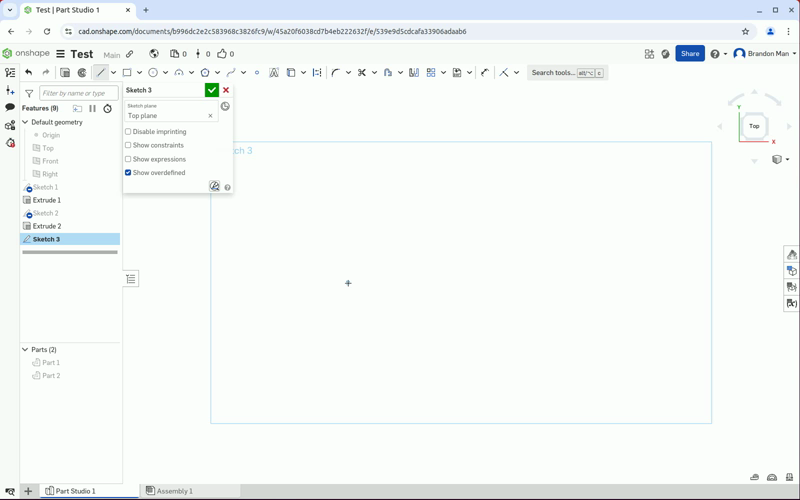
key_down(shift)
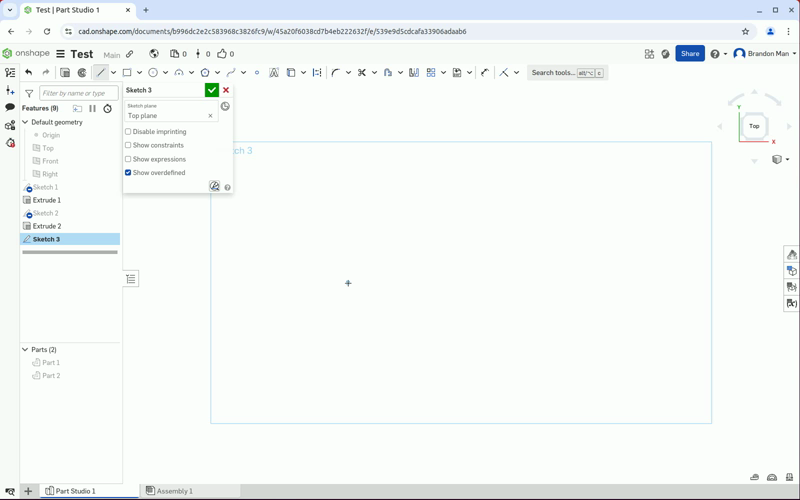
mouse_move(460, 282)
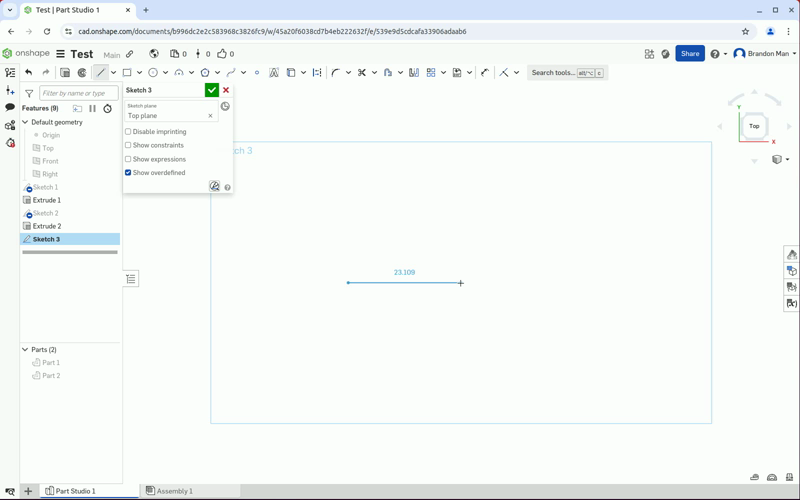
click(460, 282)
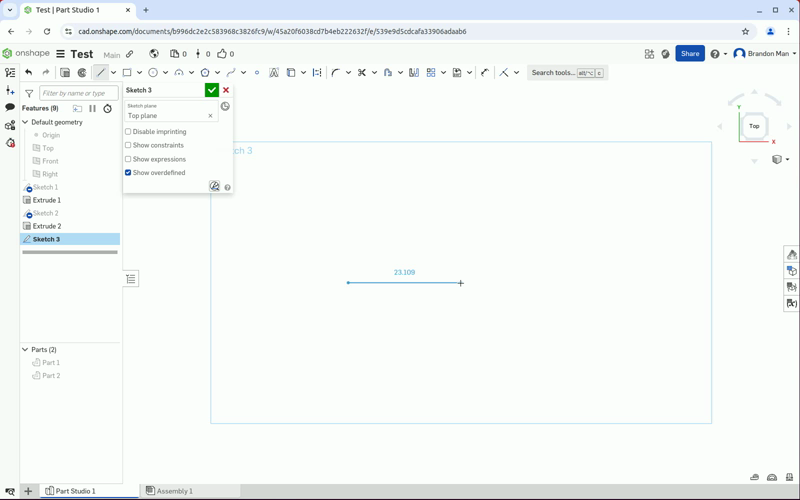
key_up(shift)
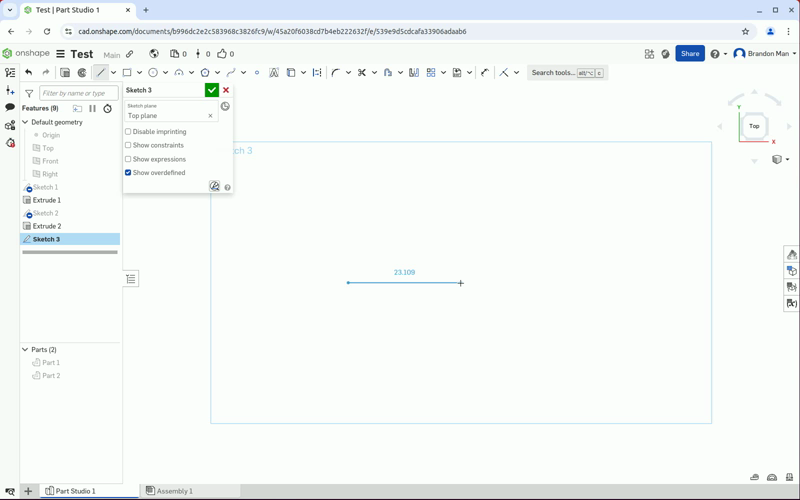
key_down(shift)
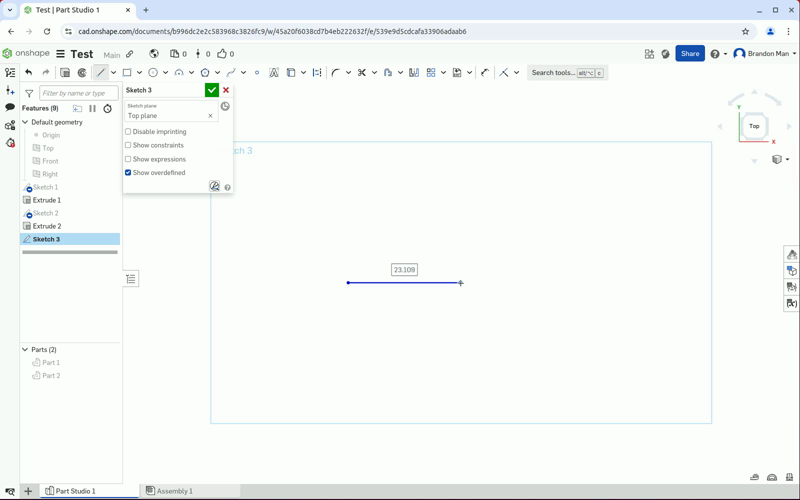
mouse_move(460, 170)
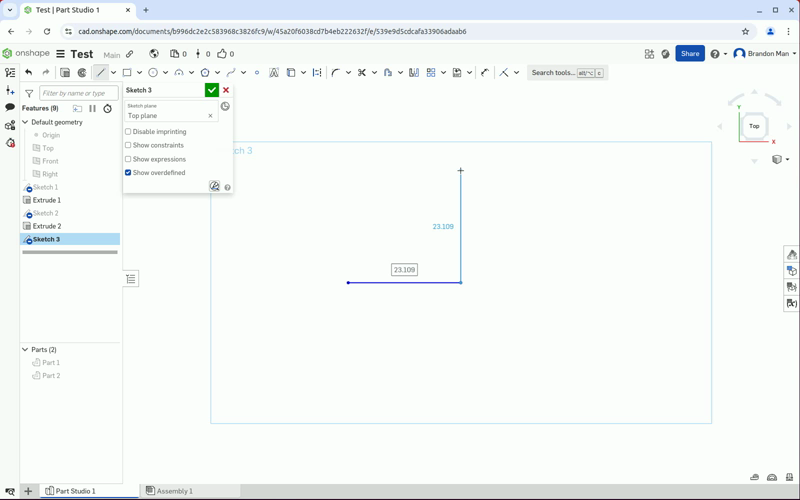
click(460, 170)
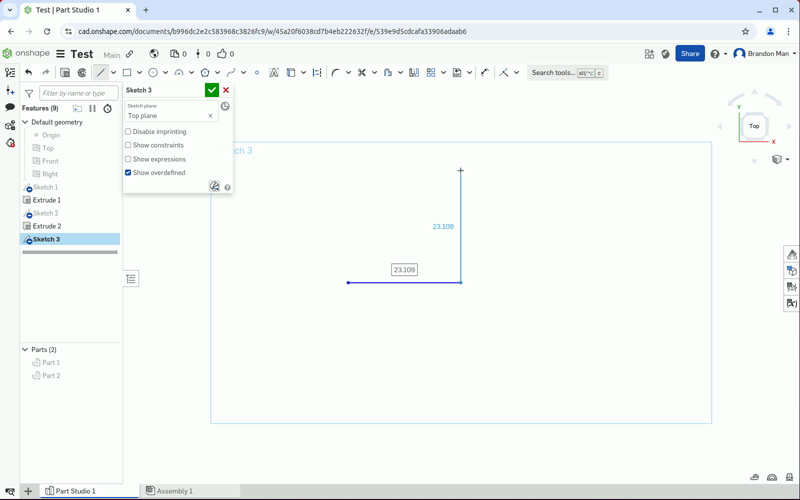
key_up(shift)
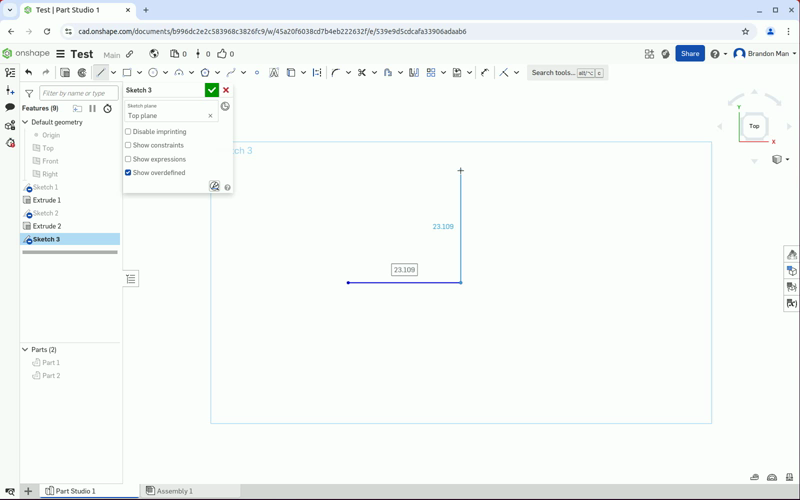
key_down(shift)
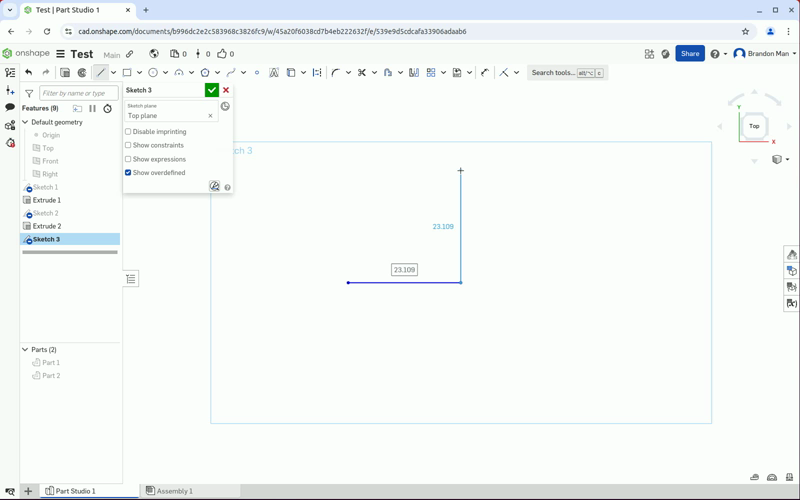
mouse_move(348, 170)
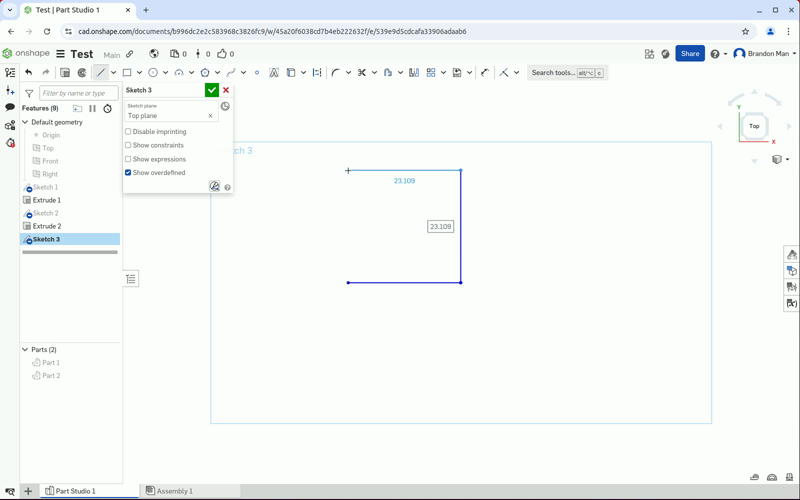
click(348, 170)
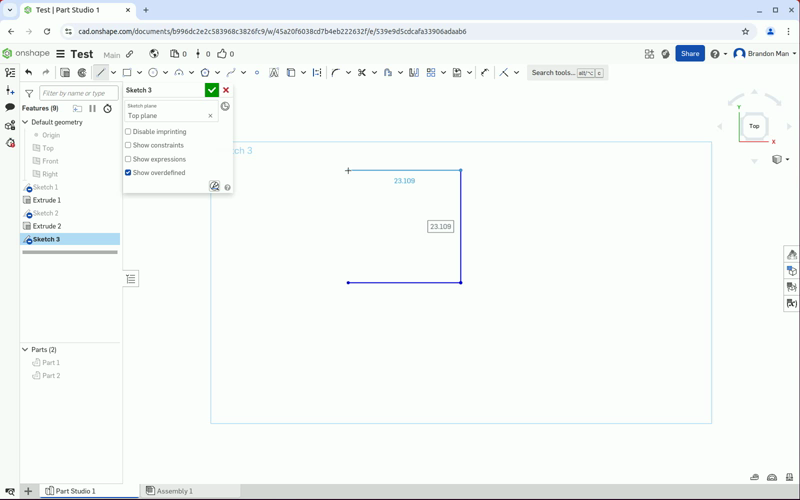
key_up(shift)
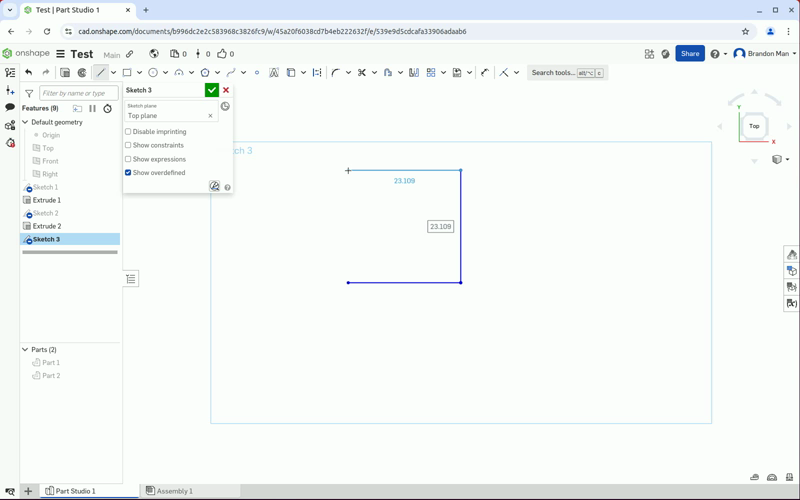
key_down(shift)
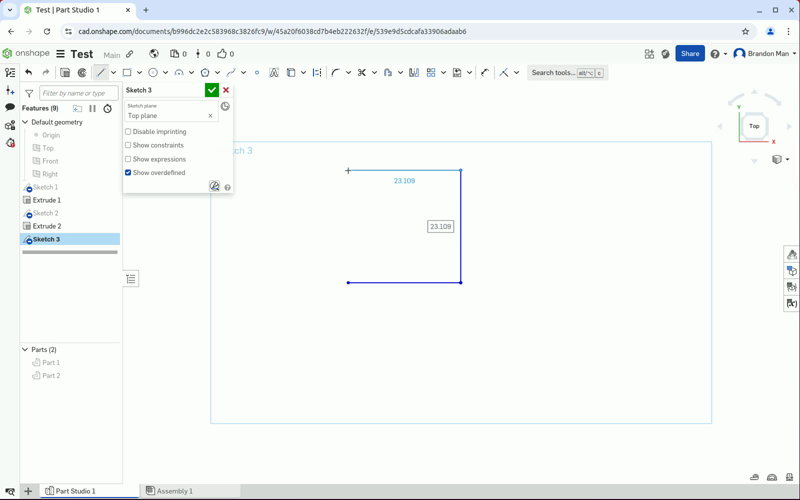
mouse_move(348, 282)
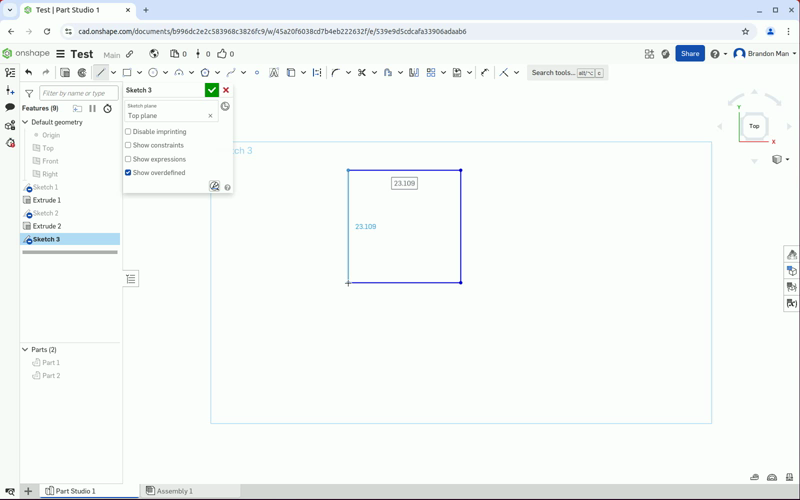
key_up(shift)
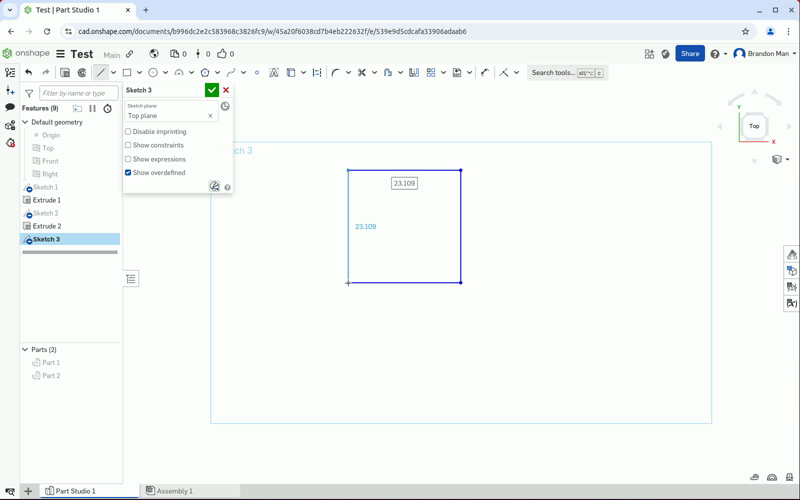
click(348, 282)
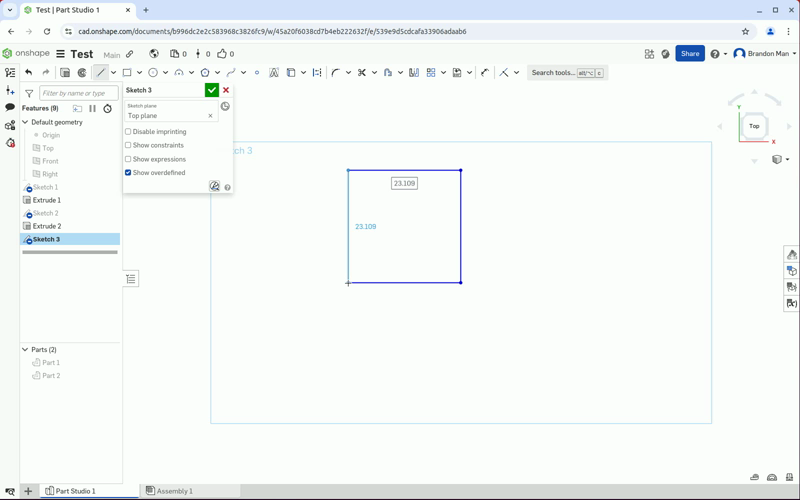
key(esc)
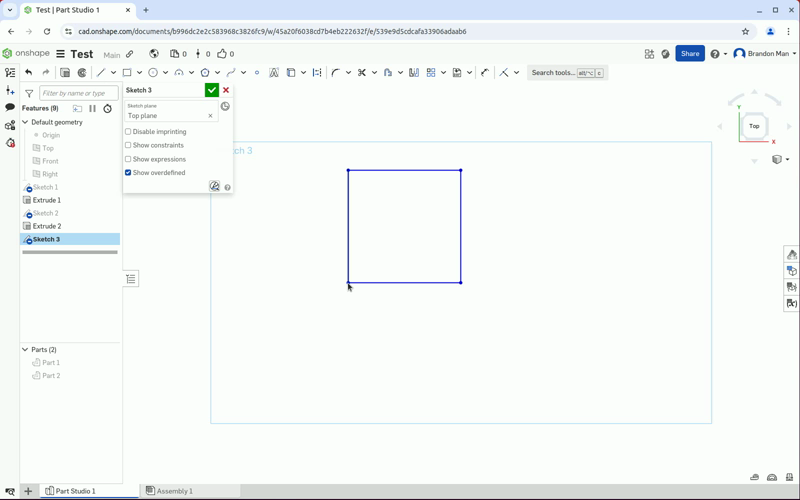
mouse_move(393, 223)
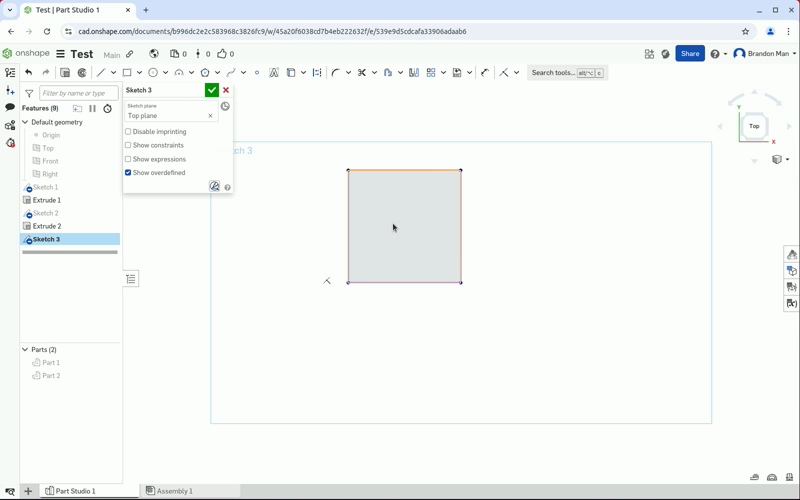
click(393, 223)
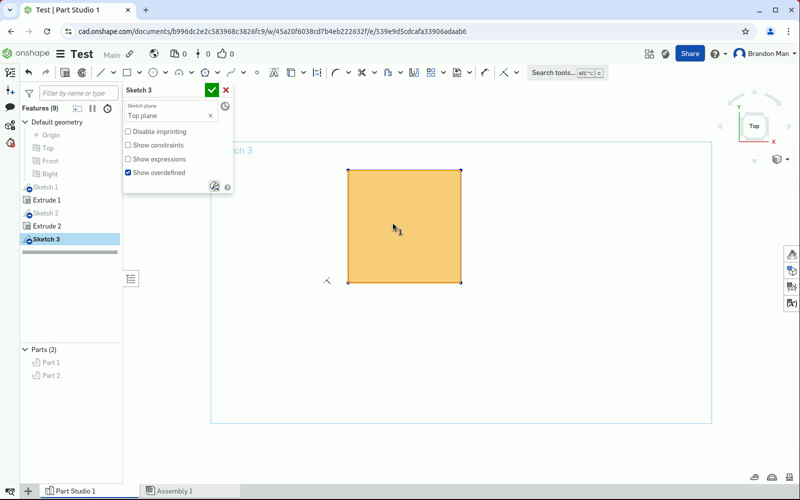
mouse_move(73, 352)
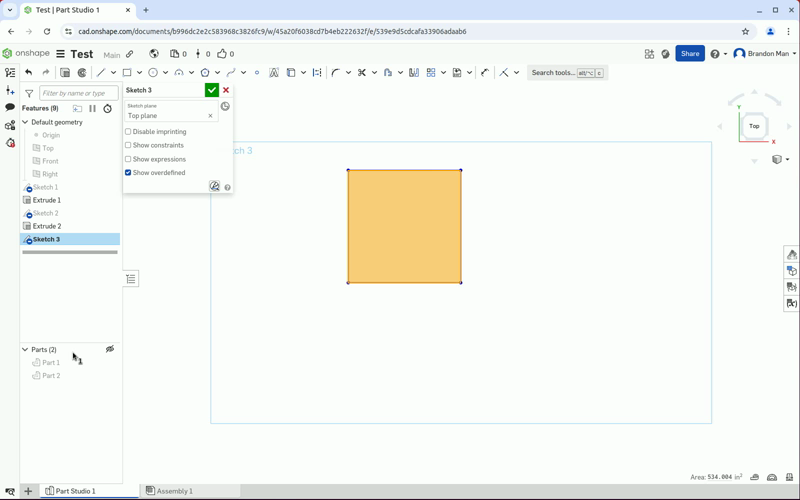
key(shift+y)
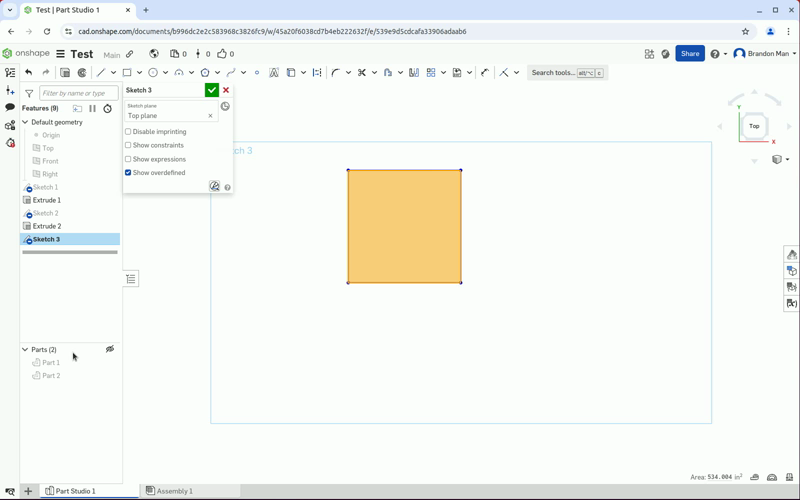
key(shift+e)
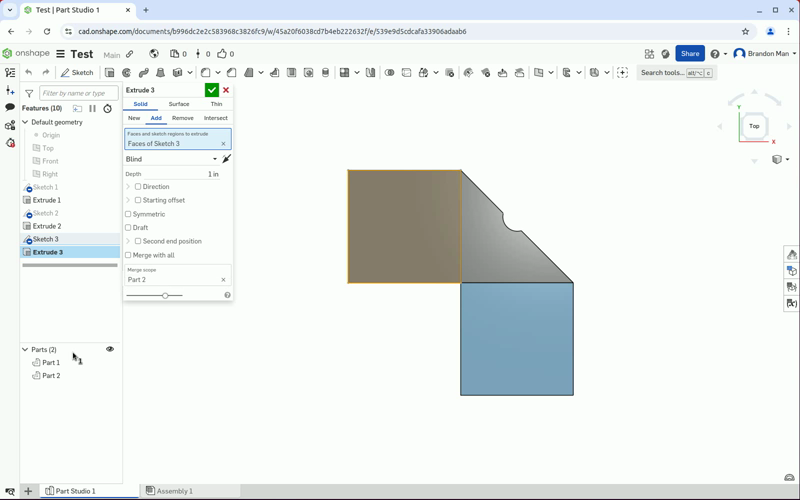
mouse_move(143, 106)
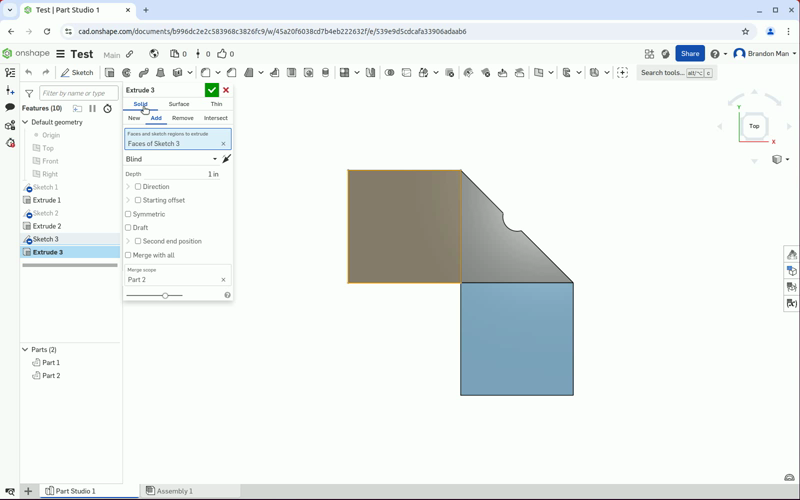
click(143, 106)
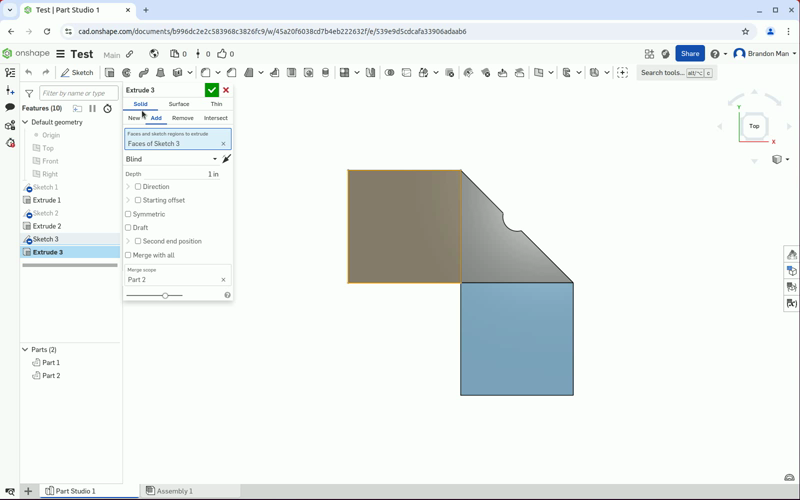
mouse_move(137, 120)
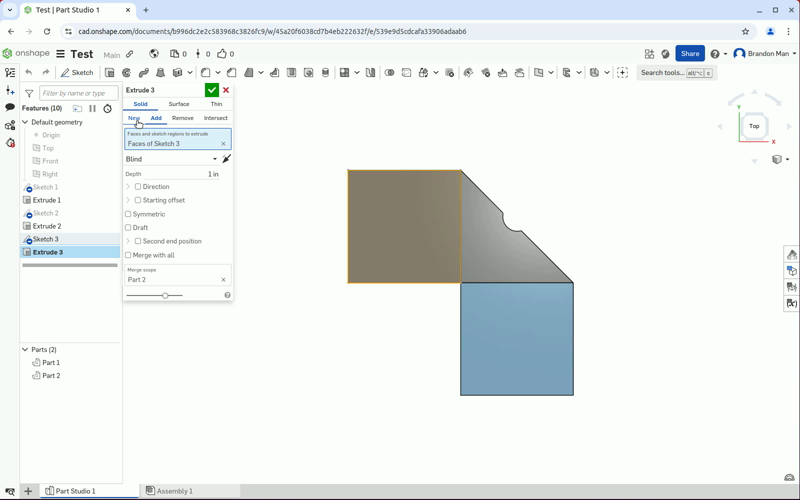
click(137, 120)
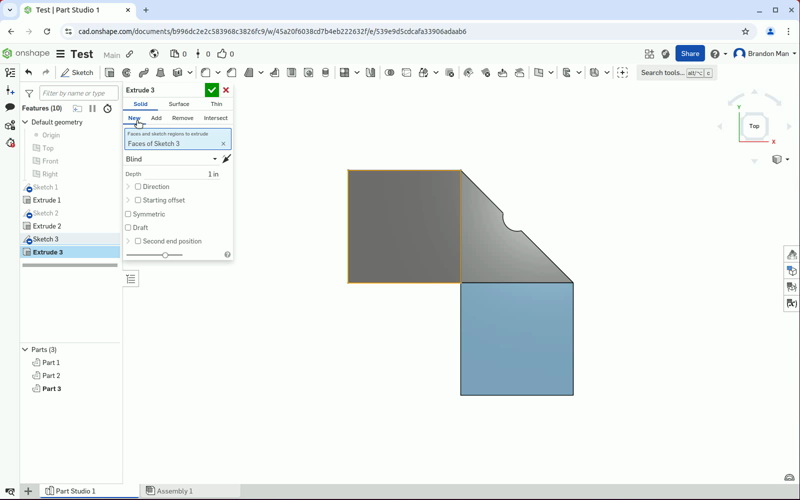
key(tab, 4)
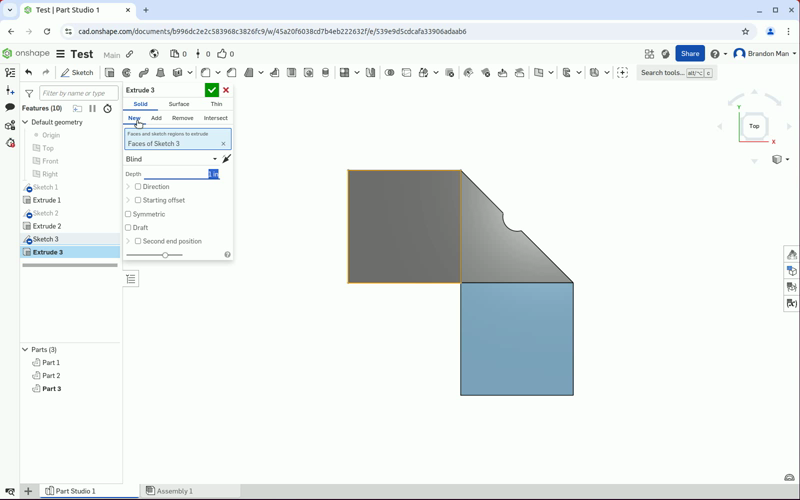
text(9.147)
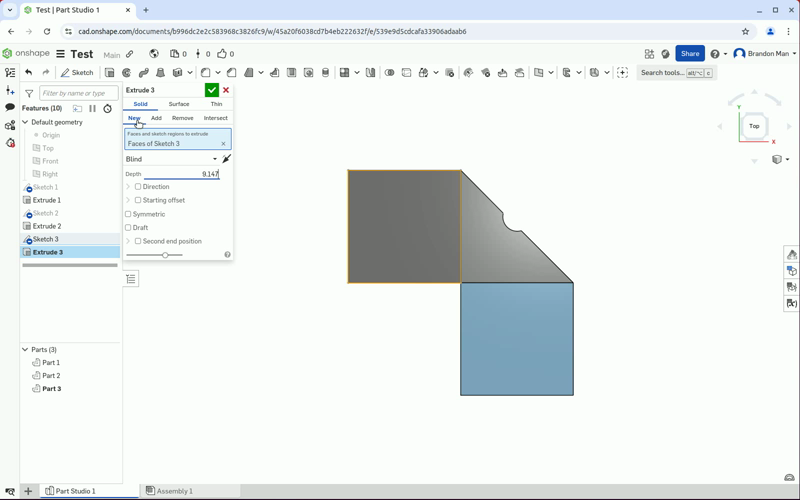
key(enter)
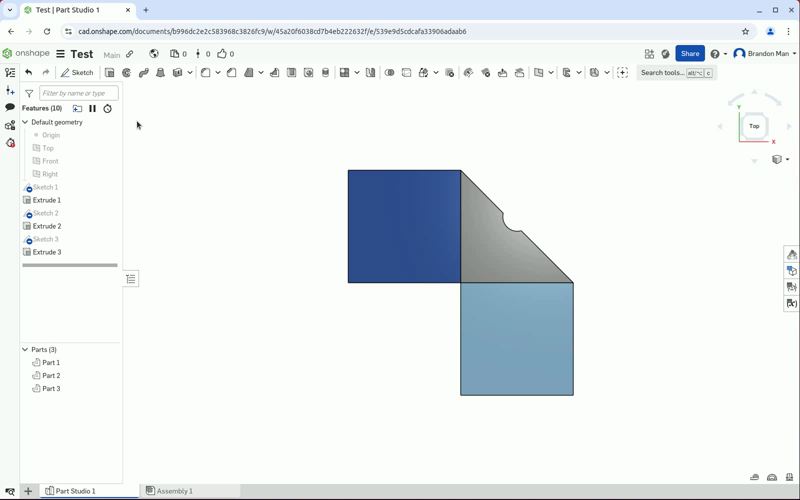
key(shift+h)
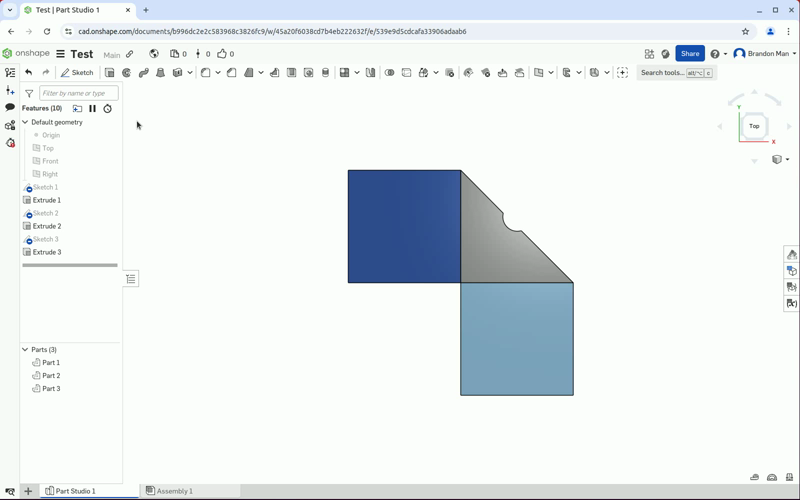
key(shift+h)
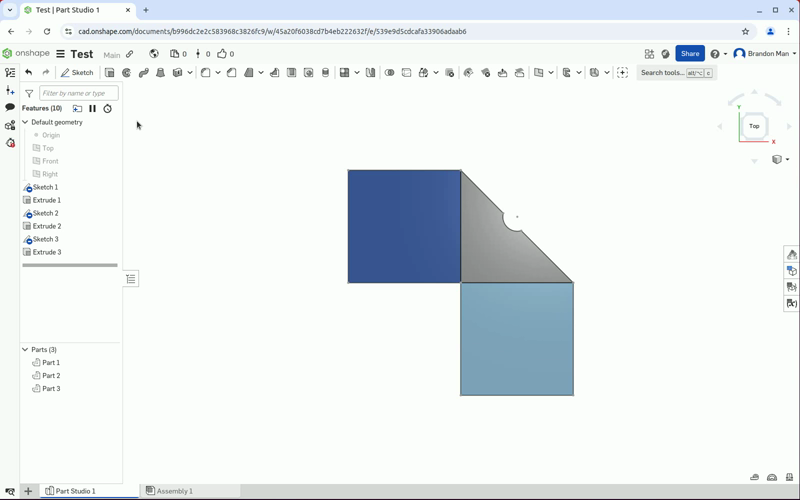
key(shift+7)
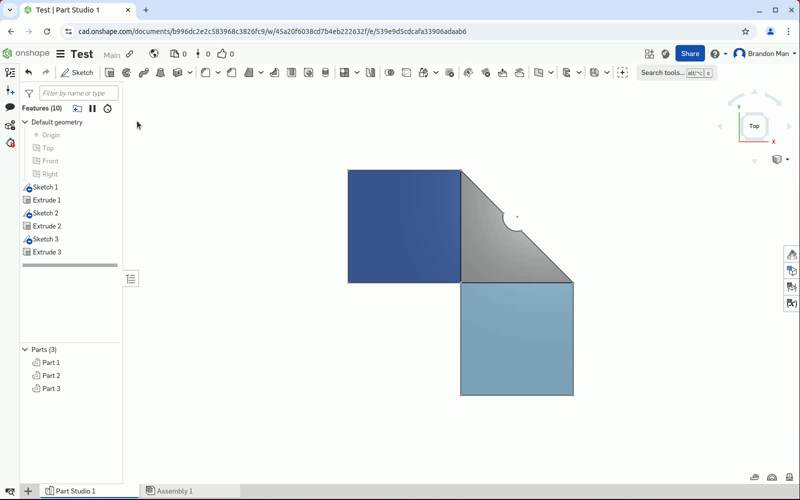
key(up, 3)
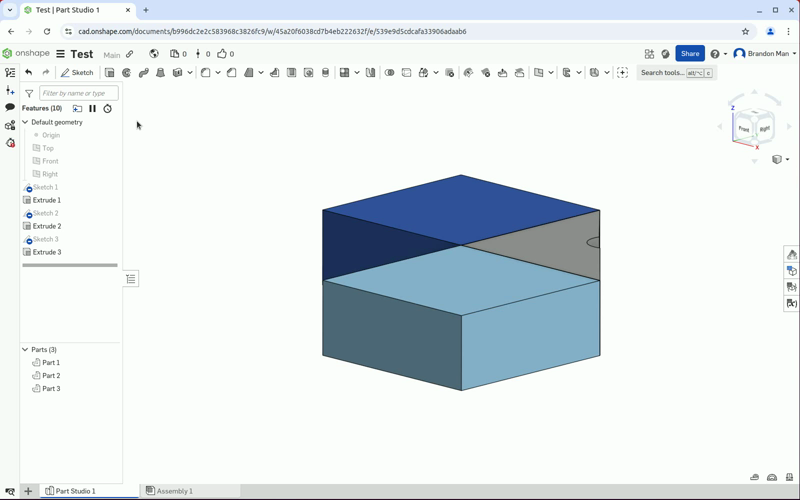
key(left, 3)
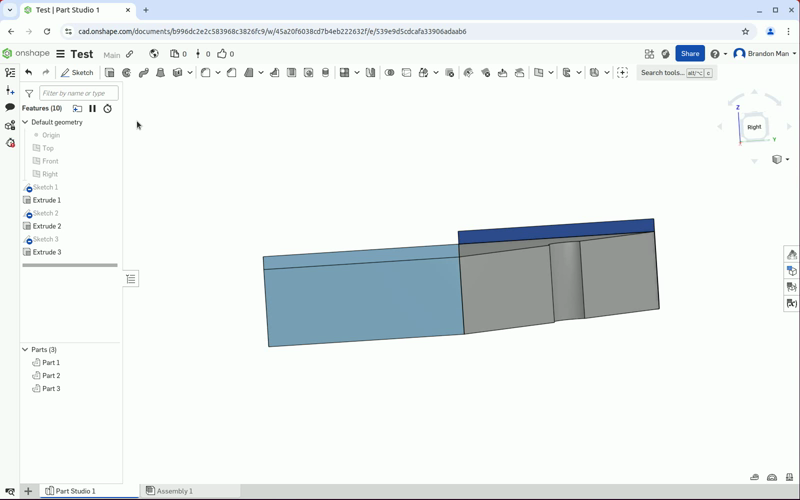
key(right, 3)
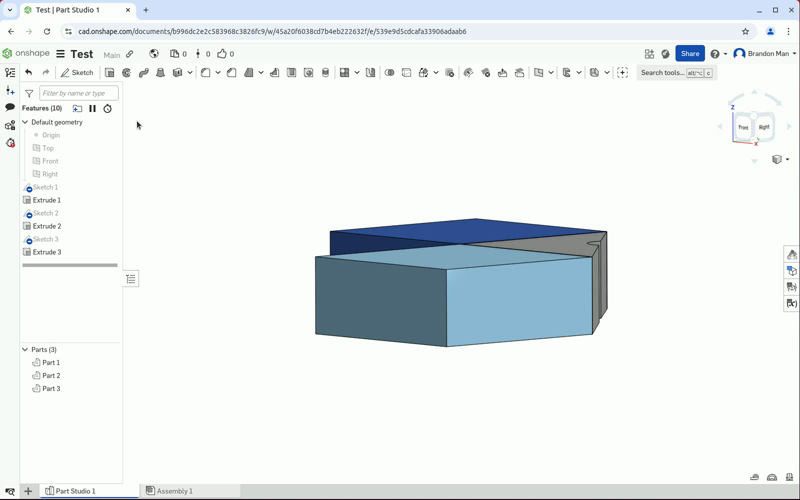
key(down, 3)
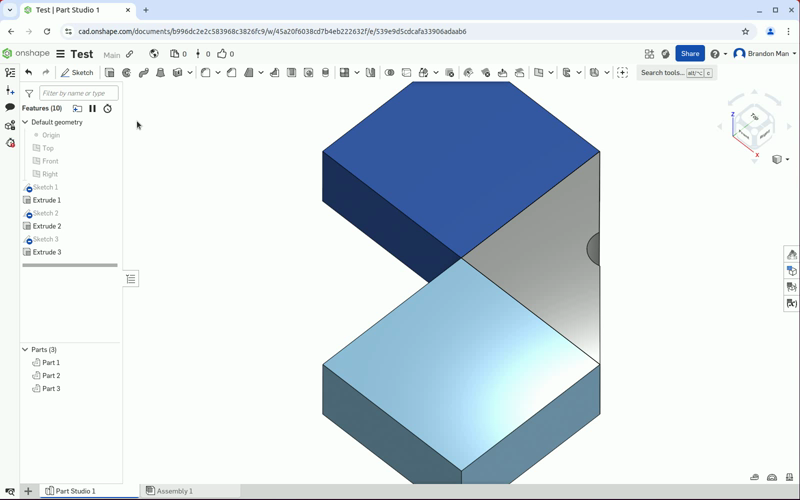
mouse_move(73, 189)
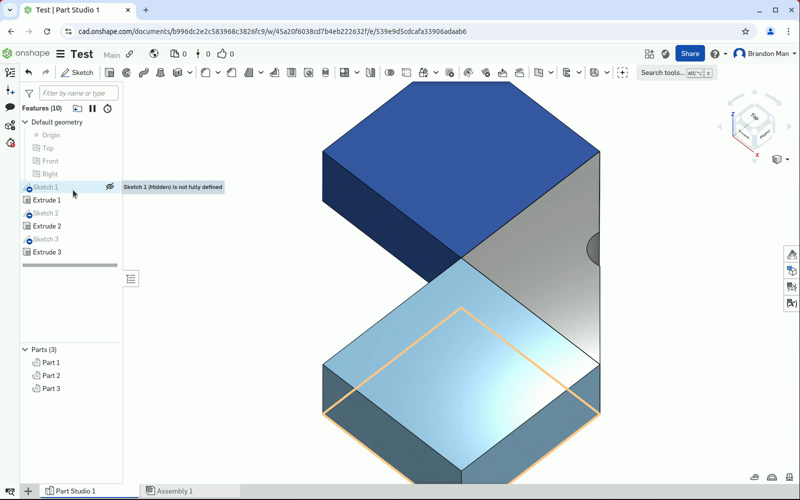
click(73, 189)